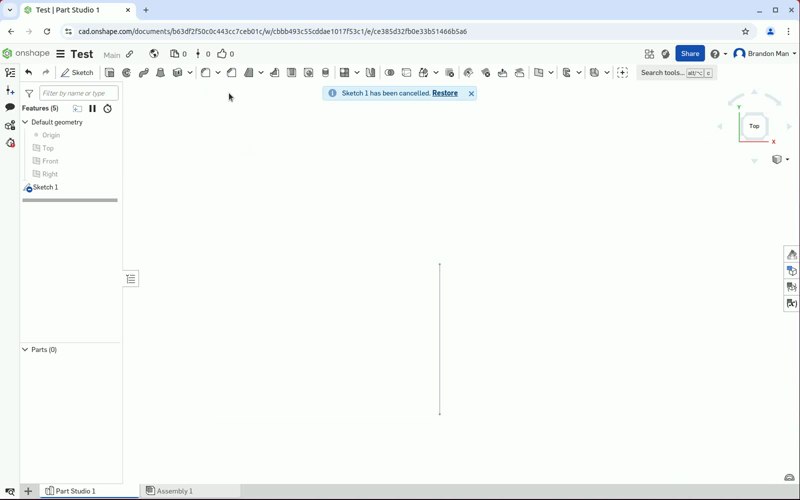
key(shift+h)
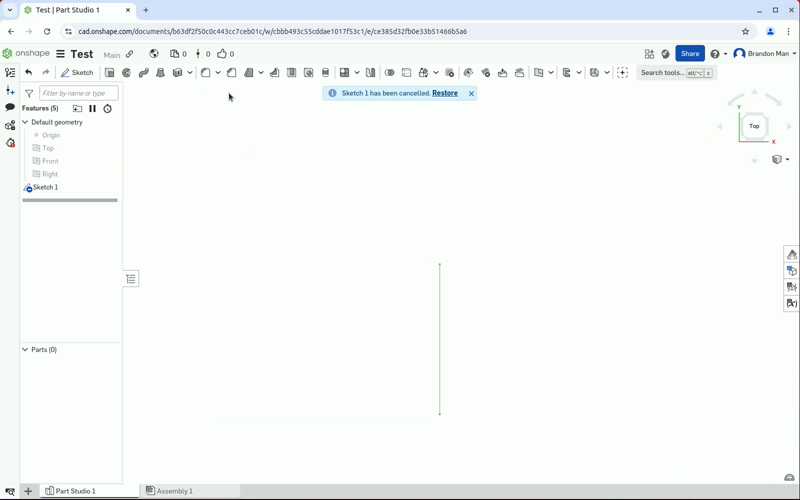
key(shift+s)
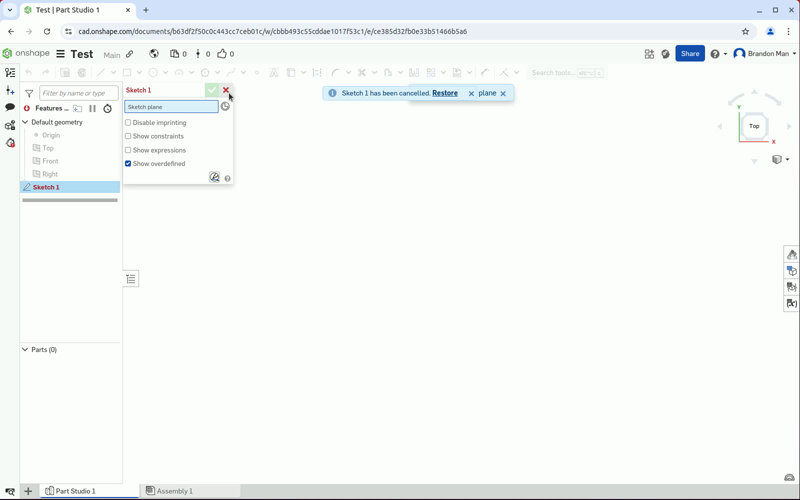
mouse_move(73, 150)
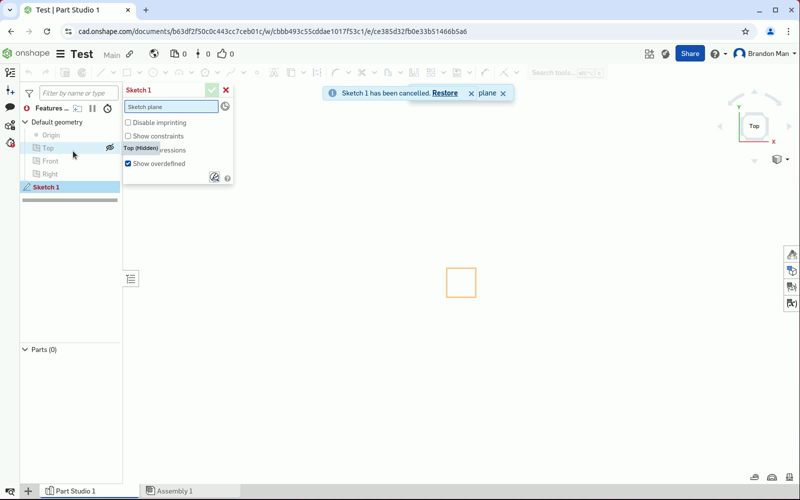
click(73, 150)
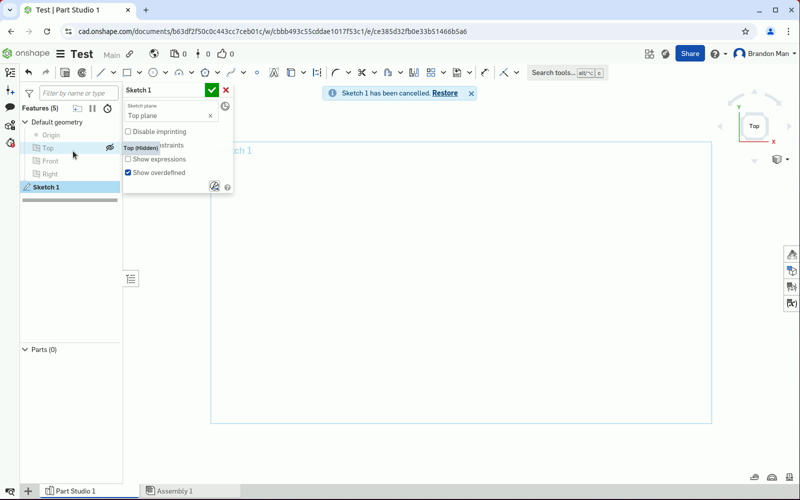
mouse_move(73, 352)
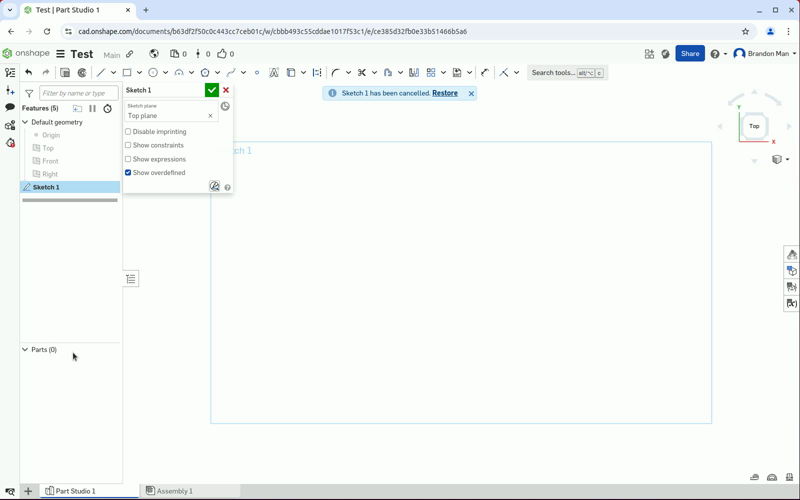
key(y)
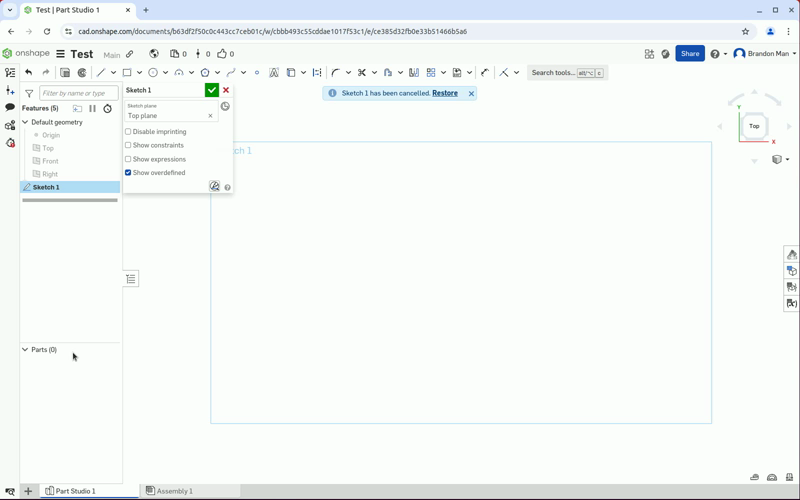
key(l)
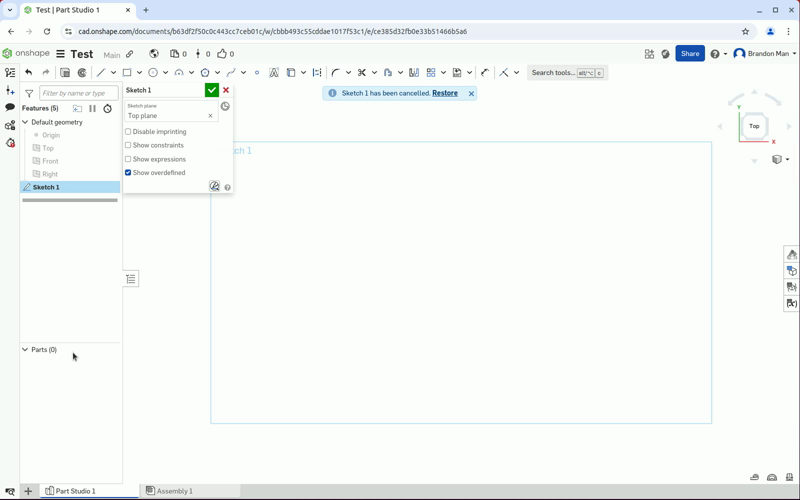
key_down(shift)
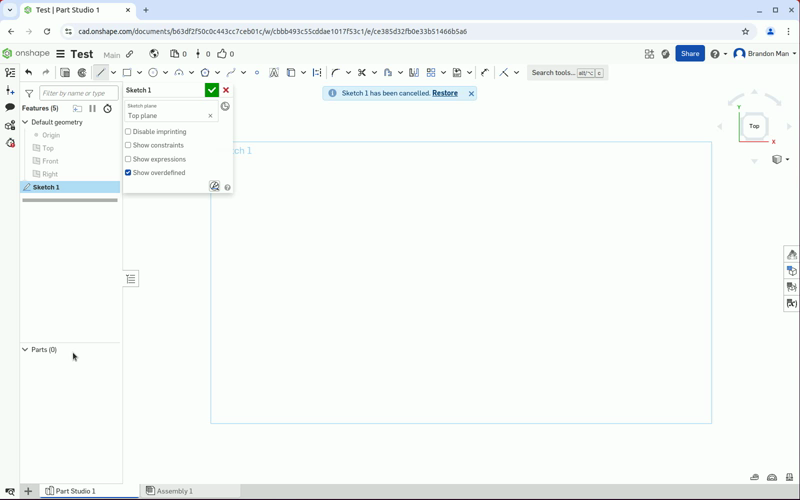
mouse_move(423, 395)
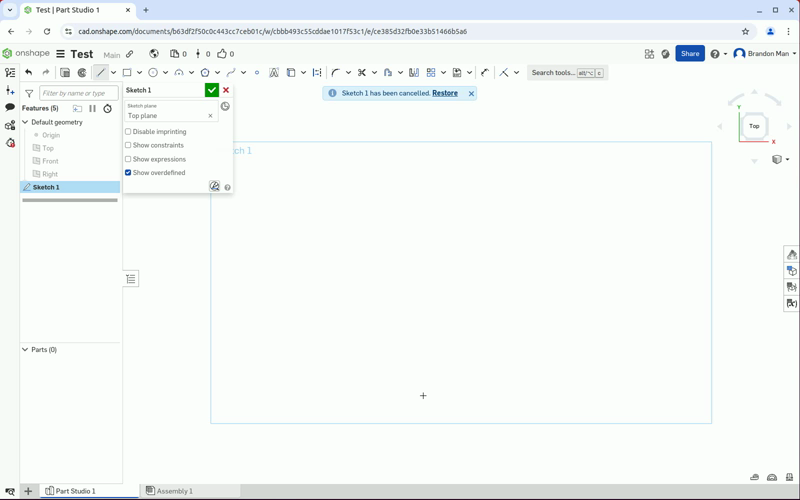
click(423, 395)
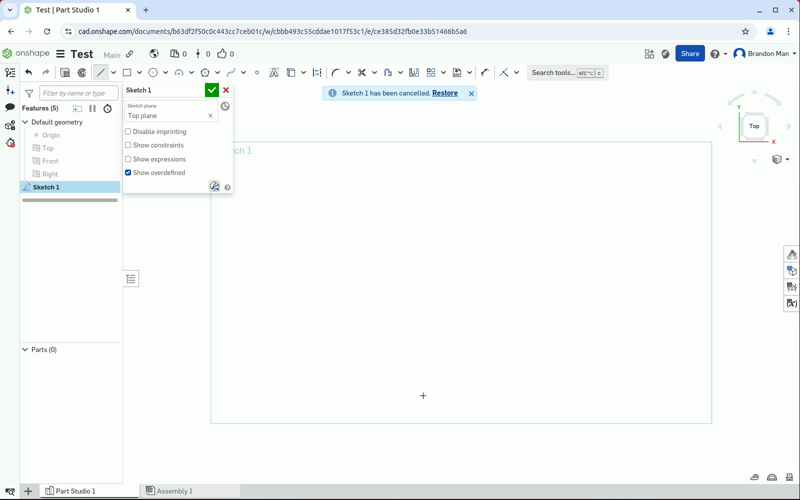
key_up(shift)
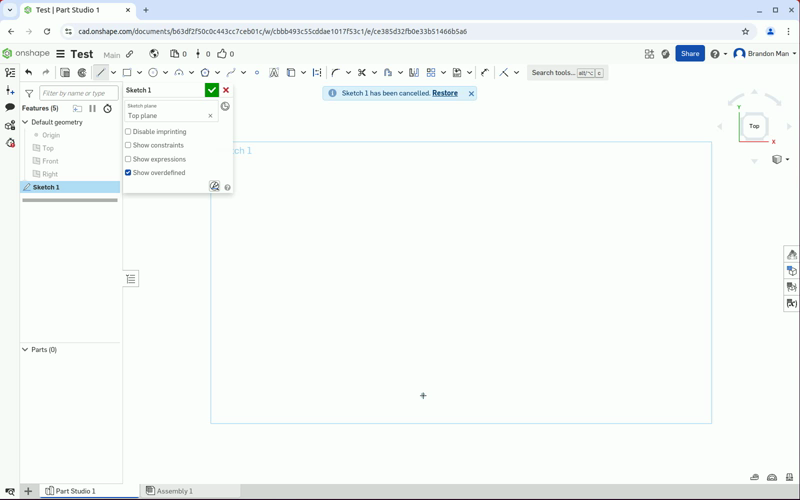
key_down(shift)
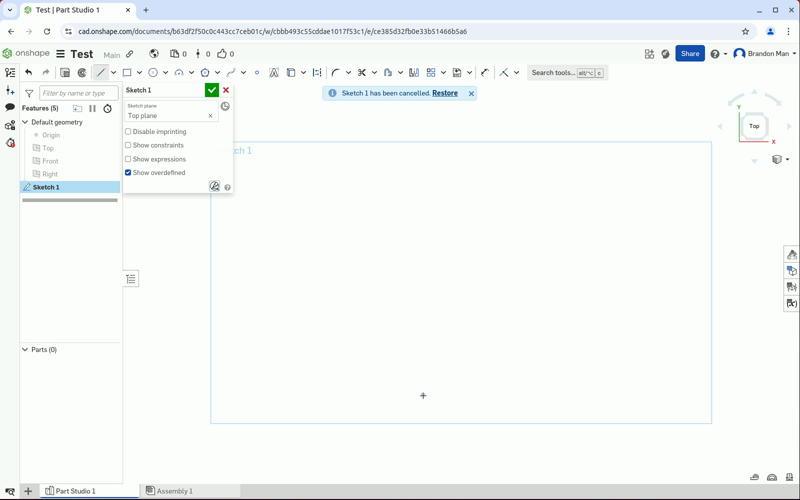
mouse_move(498, 395)
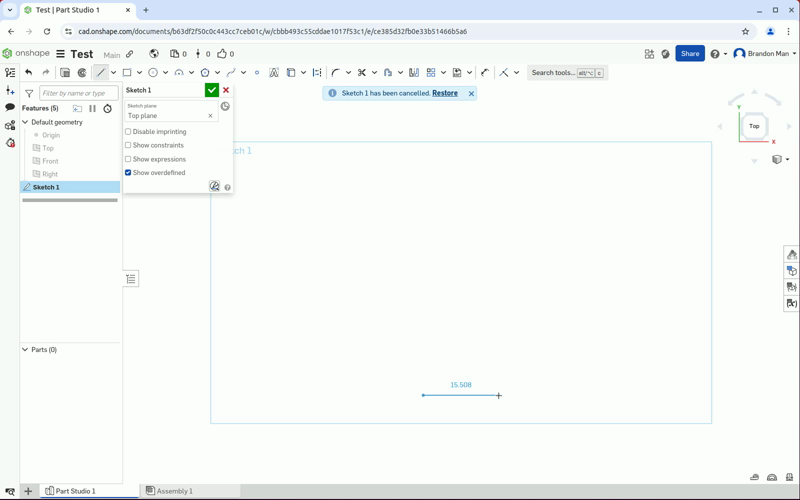
click(498, 395)
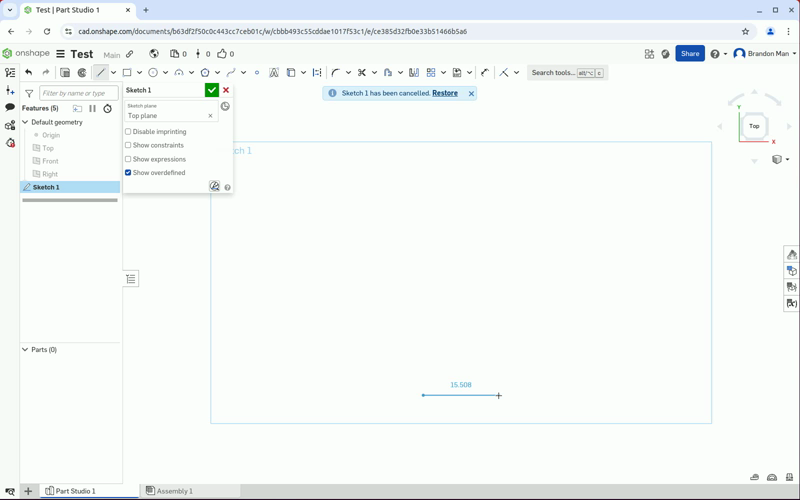
key_up(shift)
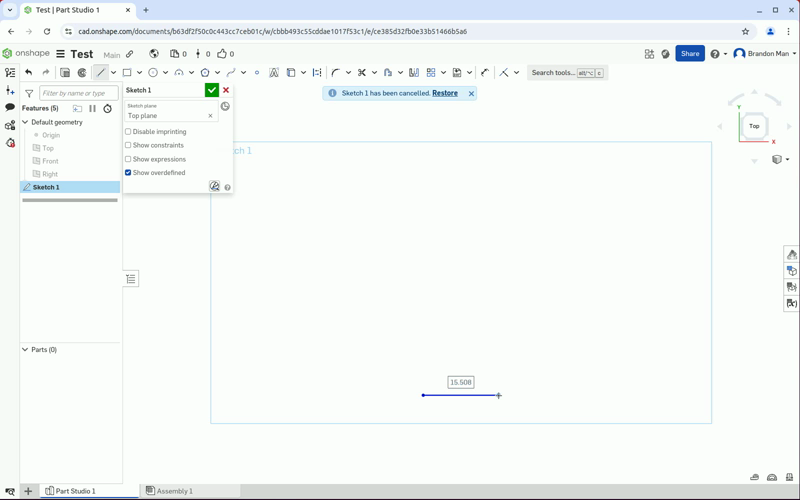
key_down(shift)
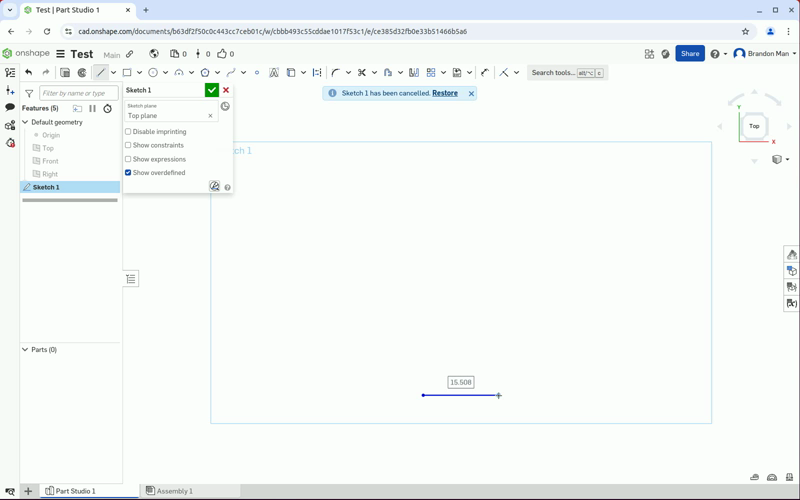
mouse_move(498, 171)
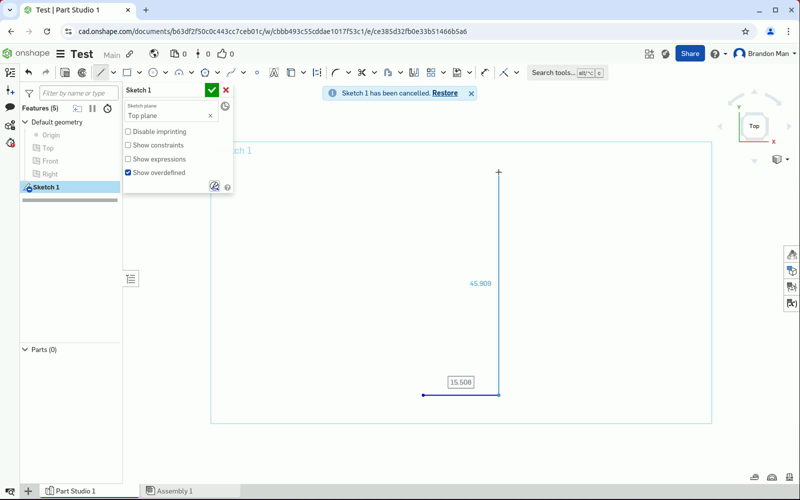
click(498, 171)
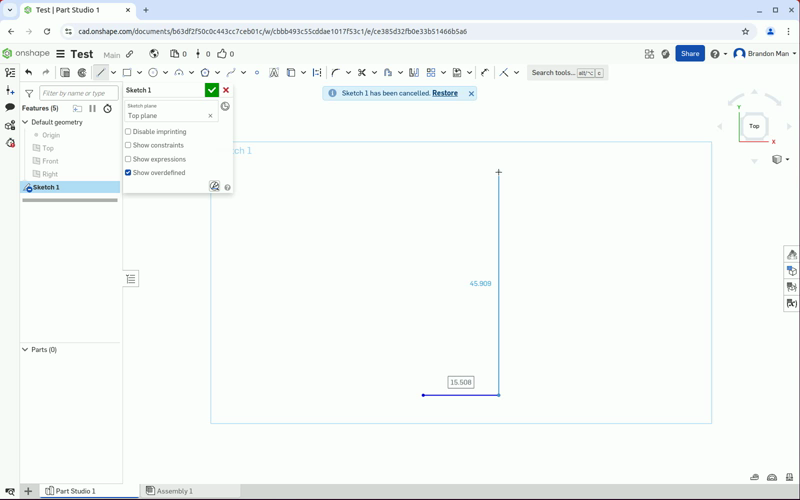
key_up(shift)
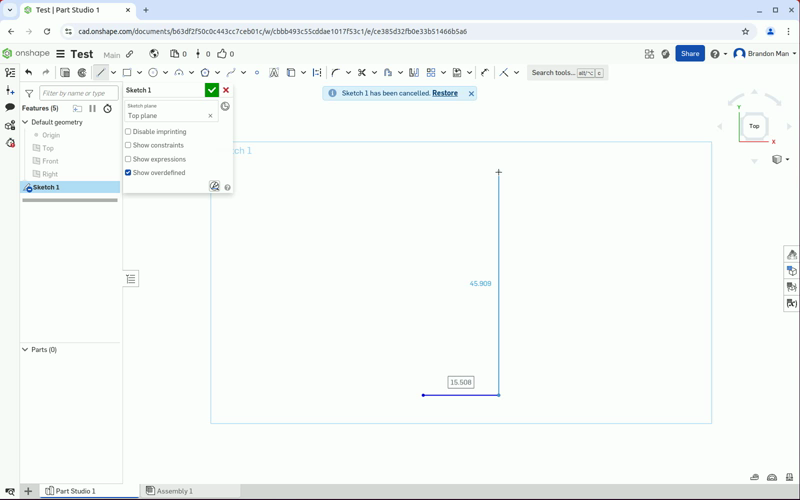
key_down(shift)
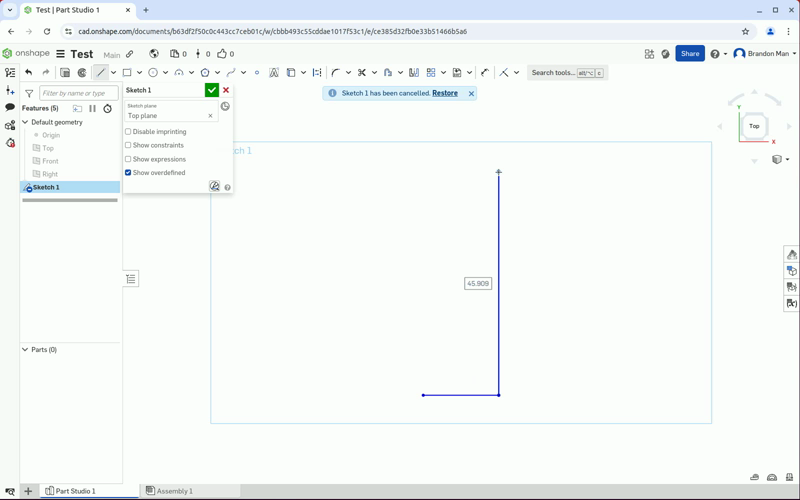
mouse_move(423, 171)
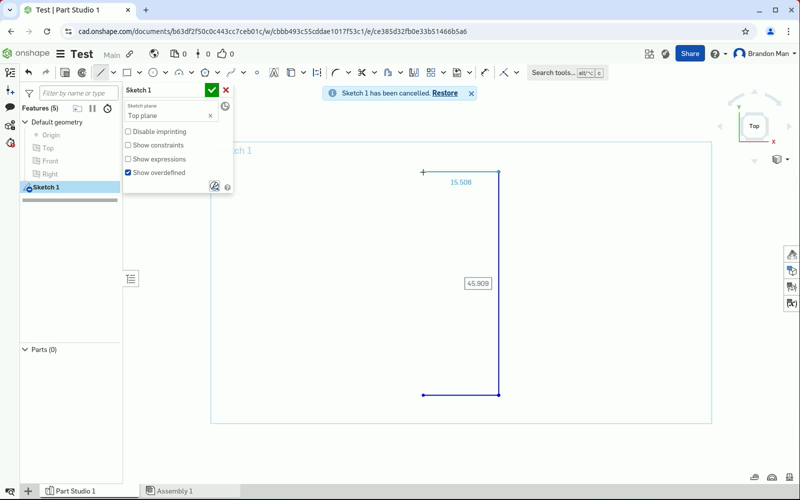
click(423, 171)
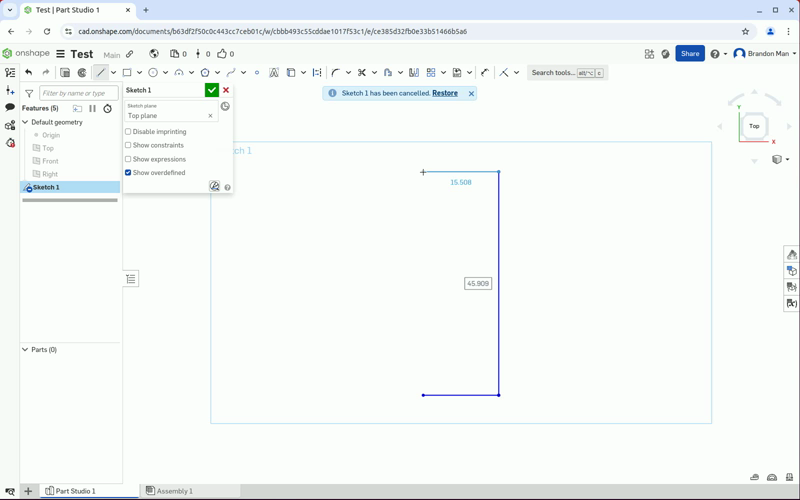
key_up(shift)
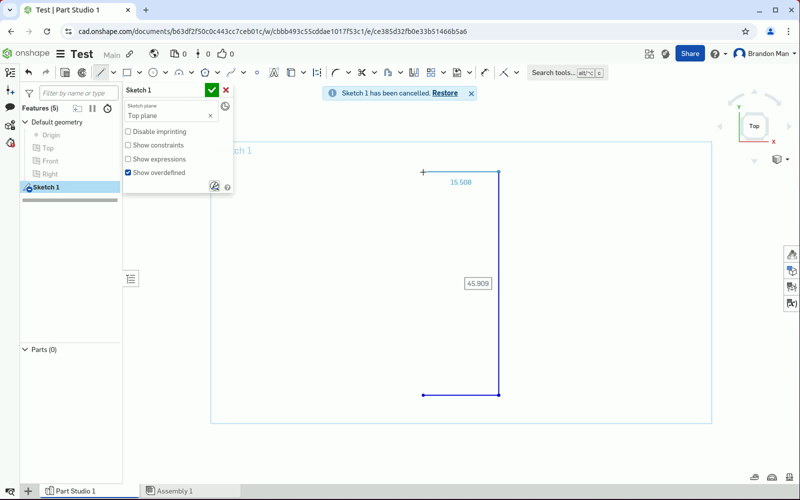
key_down(shift)
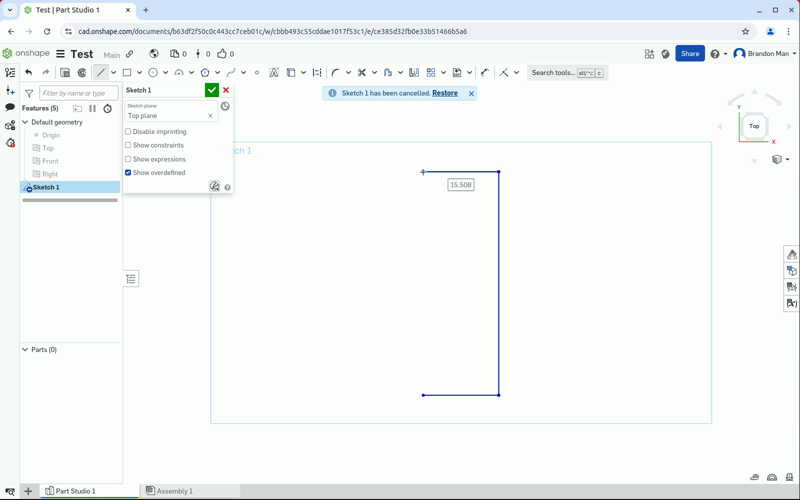
mouse_move(423, 395)
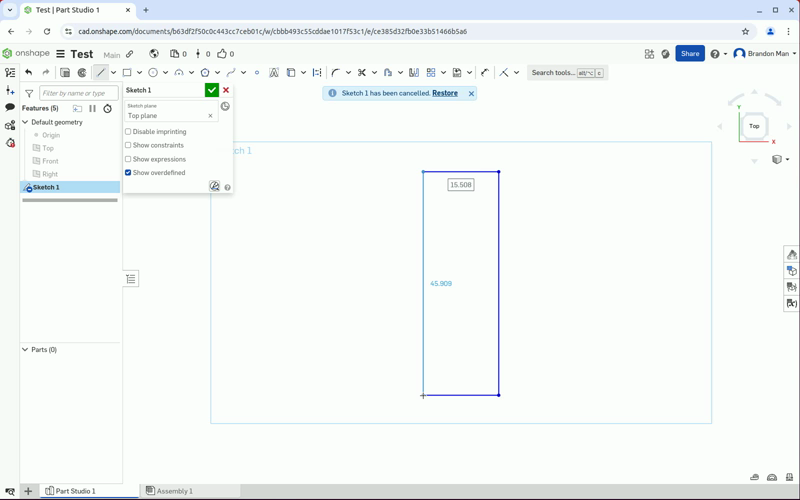
key_up(shift)
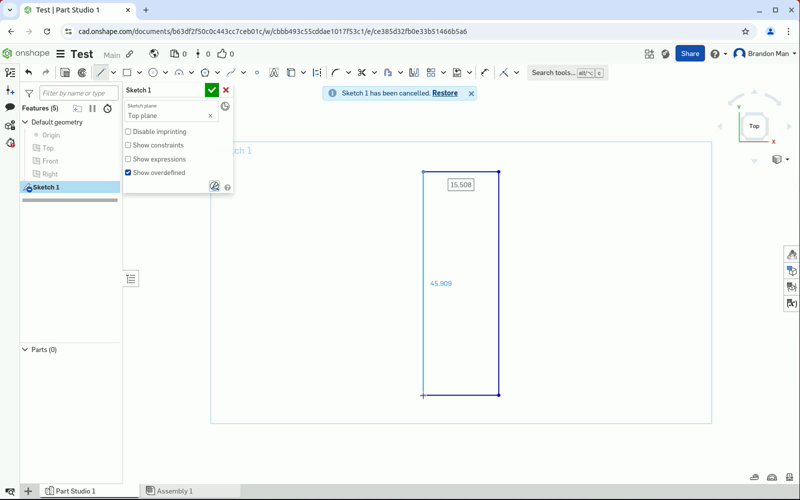
click(423, 395)
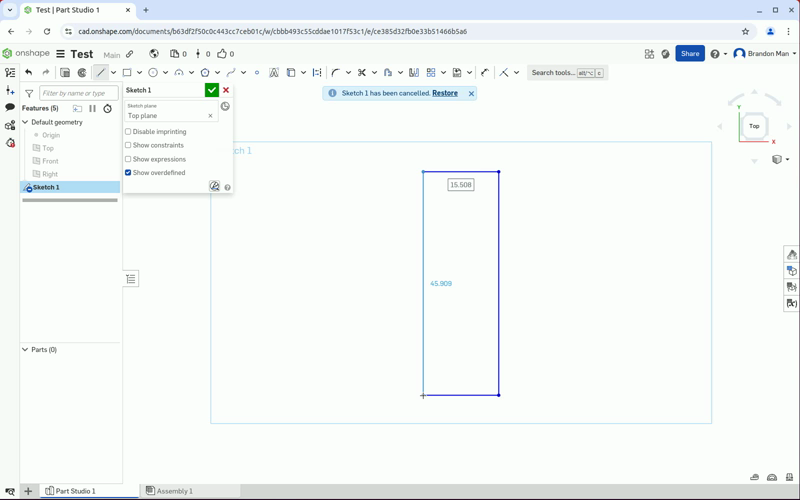
key(esc)
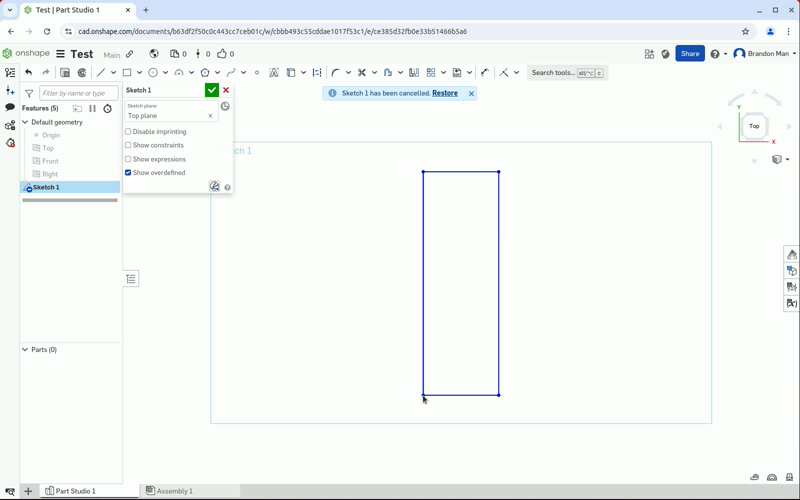
mouse_move(459, 233)
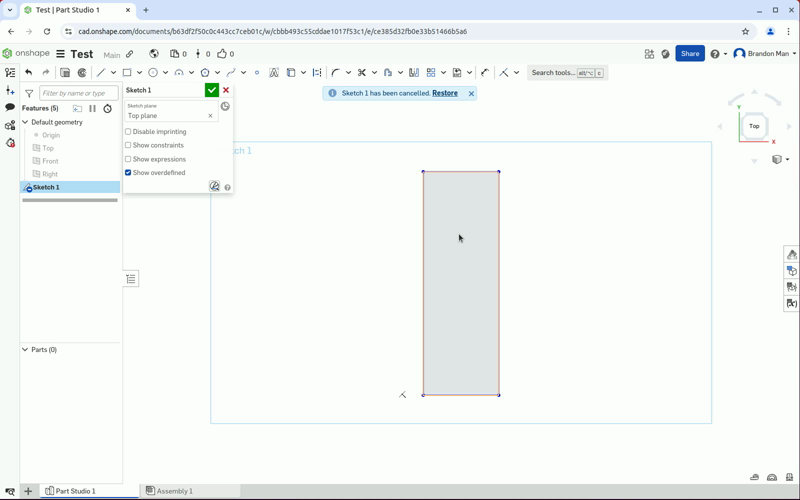
click(459, 233)
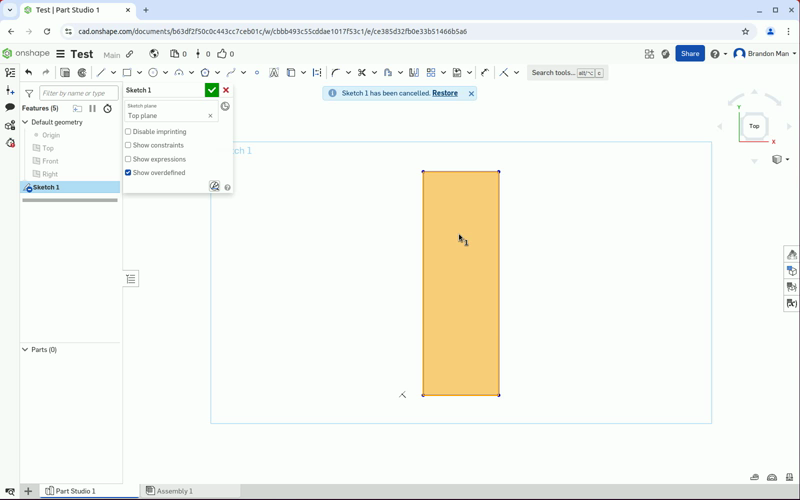
mouse_move(73, 352)
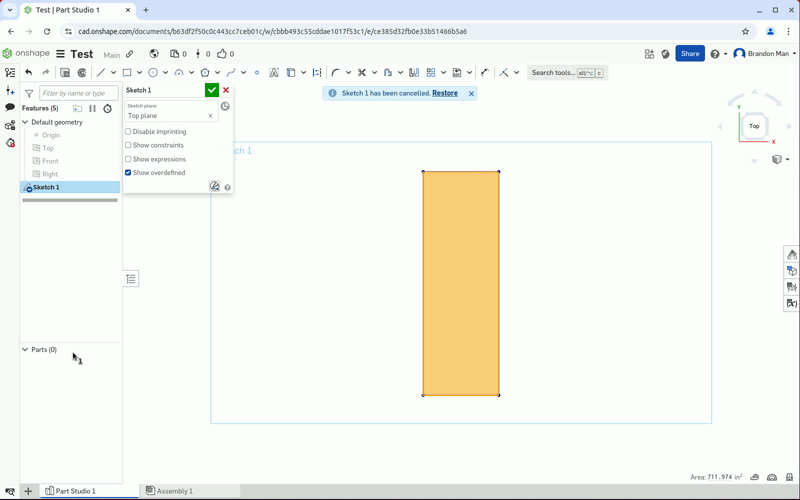
key(shift+y)
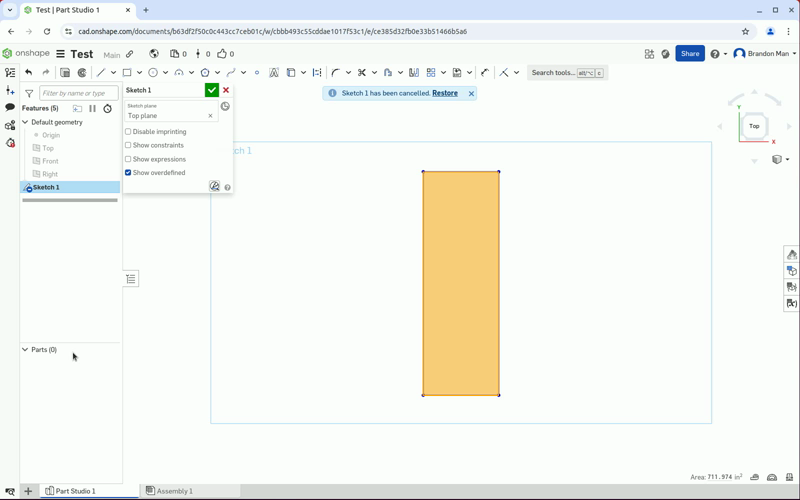
key(shift+e)
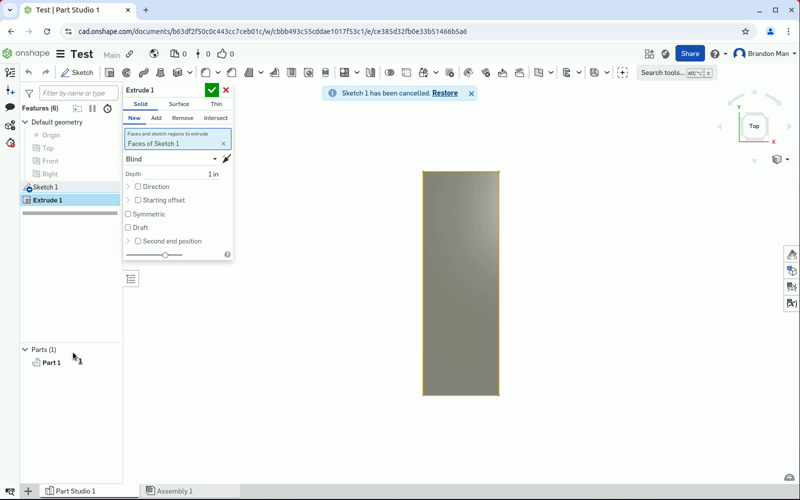
mouse_move(143, 106)
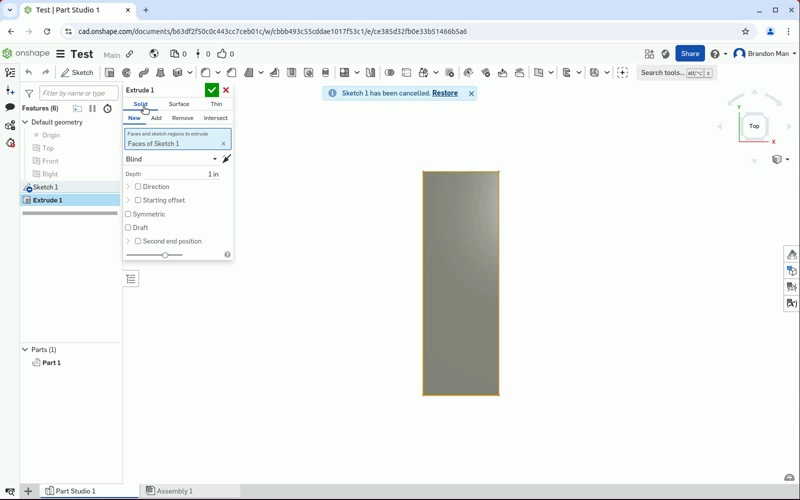
click(143, 106)
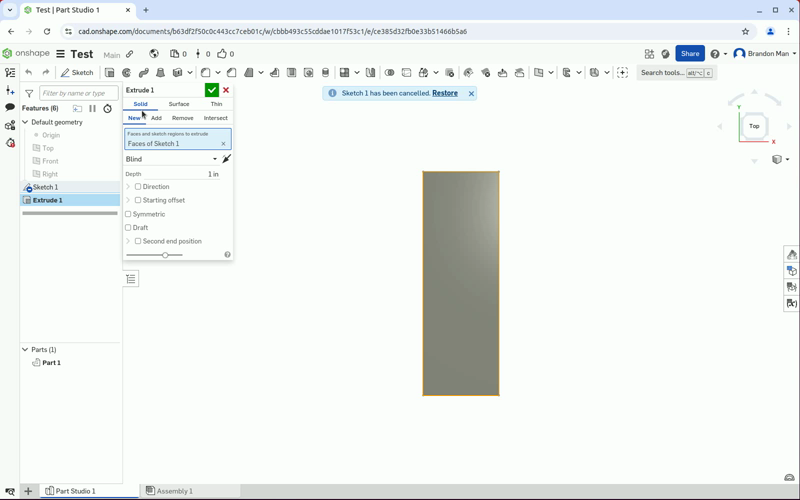
mouse_move(137, 120)
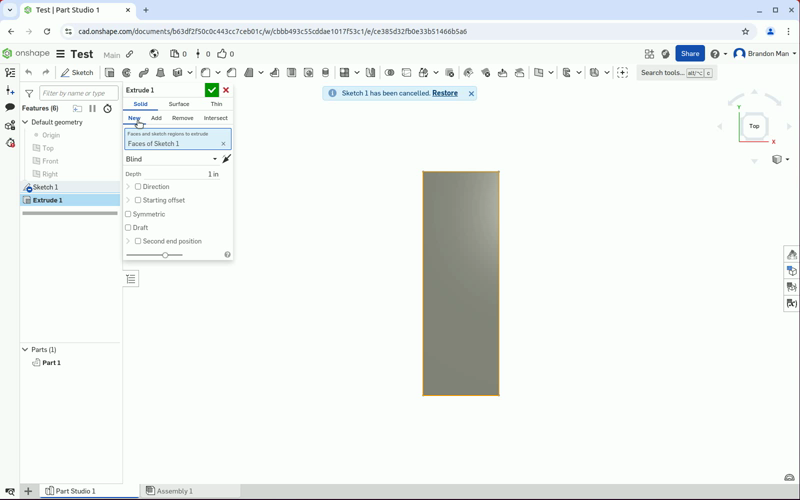
click(137, 120)
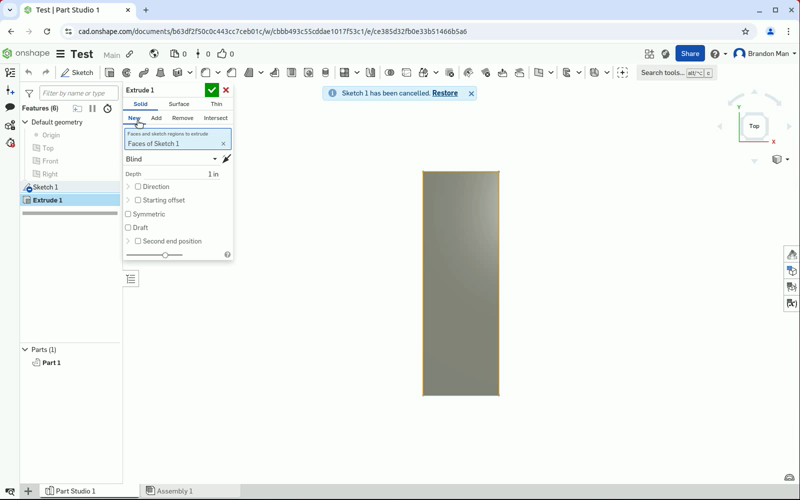
key(tab, 4)
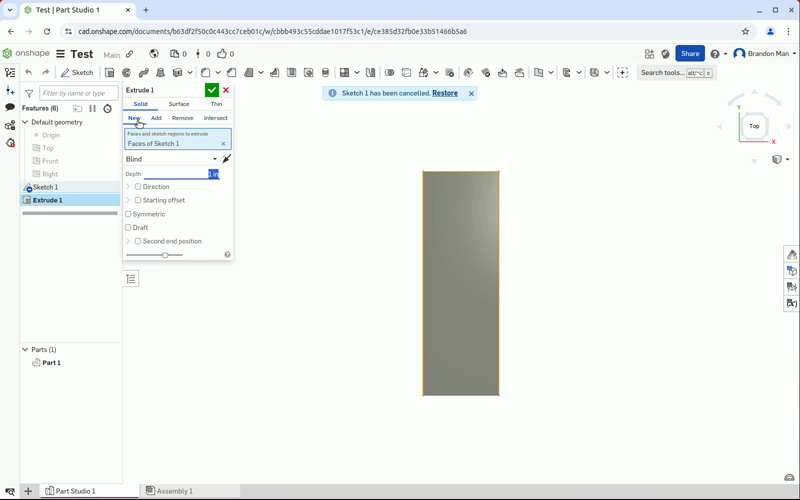
text(15.405)
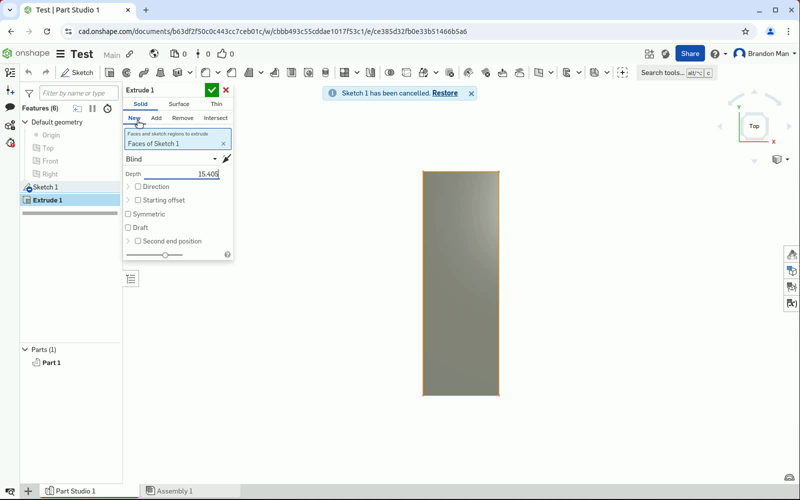
key(enter)
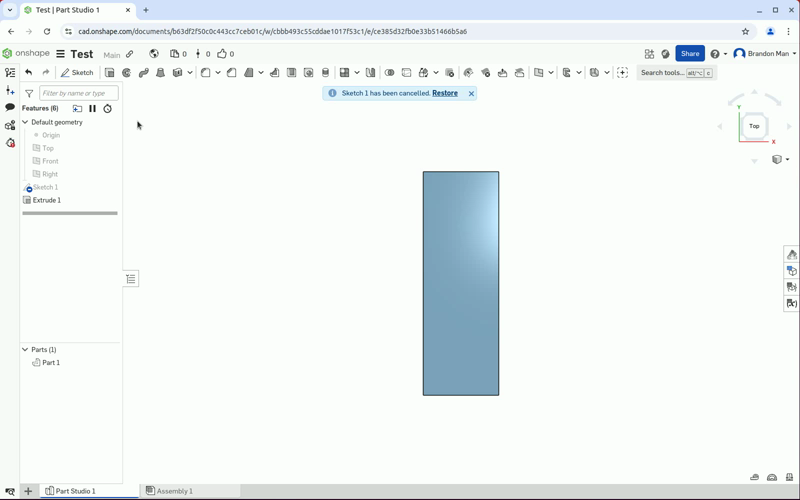
key(shift+h)
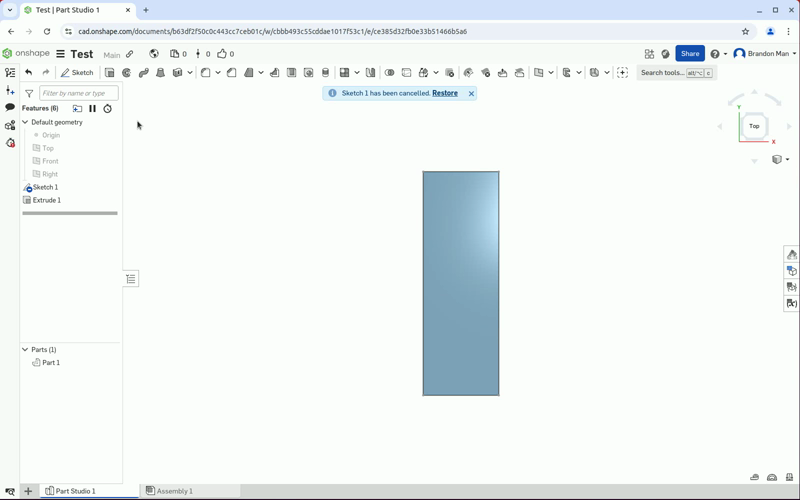
key(shift+h)
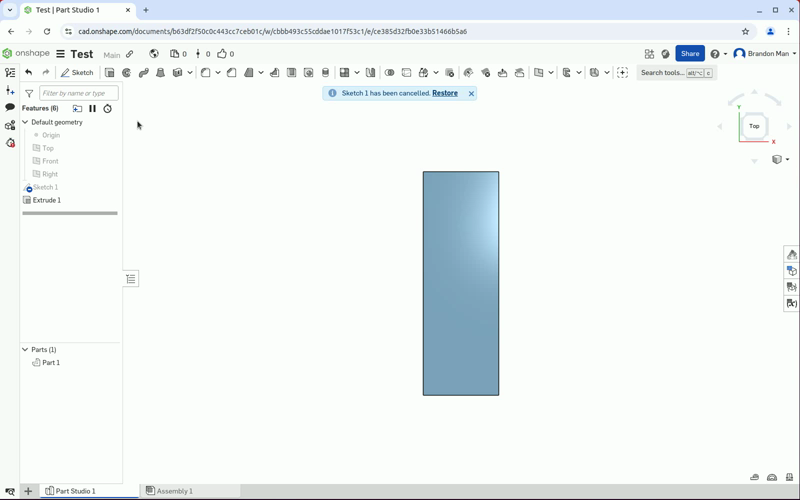
mouse_move(73, 189)
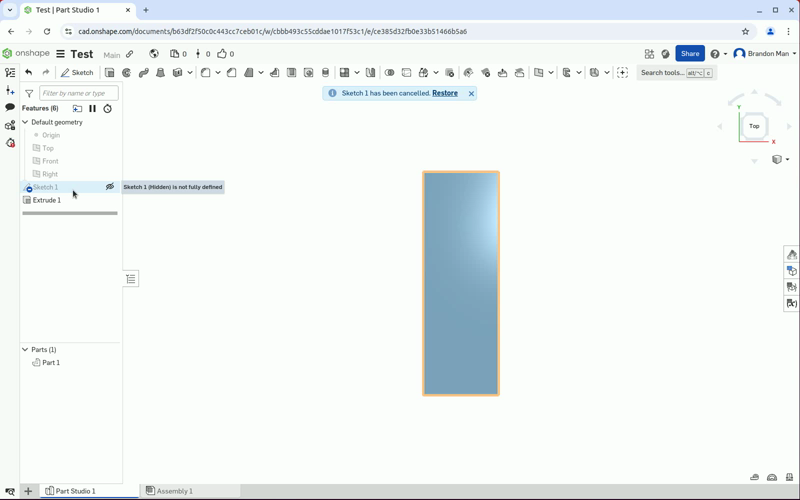
click(73, 189)
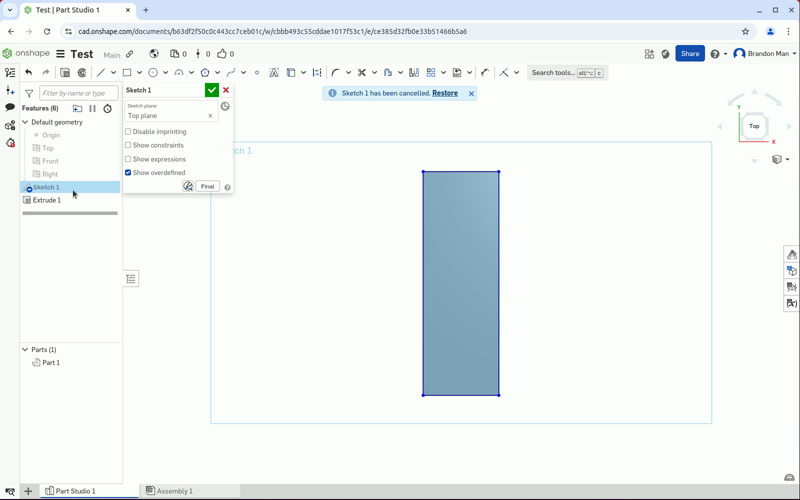
mouse_move(229, 92)
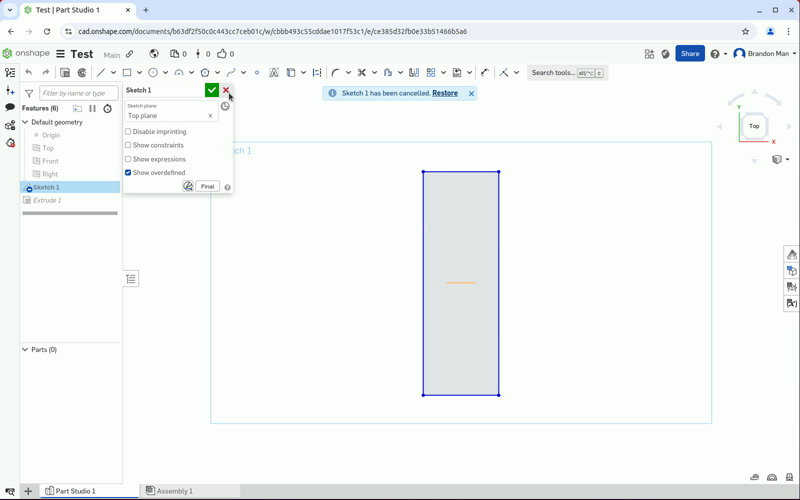
click(229, 92)
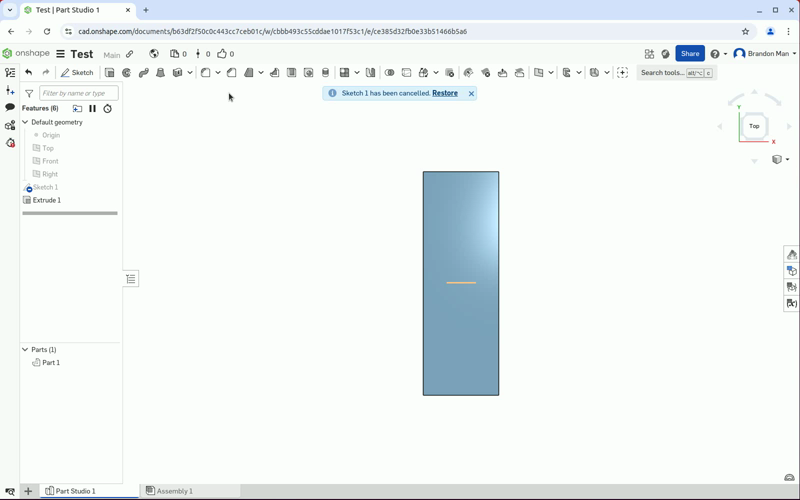
mouse_move(73, 352)
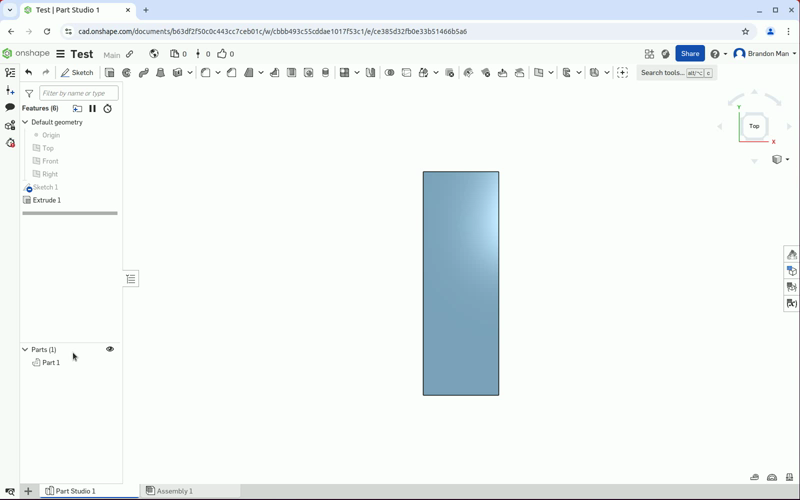
key(y)
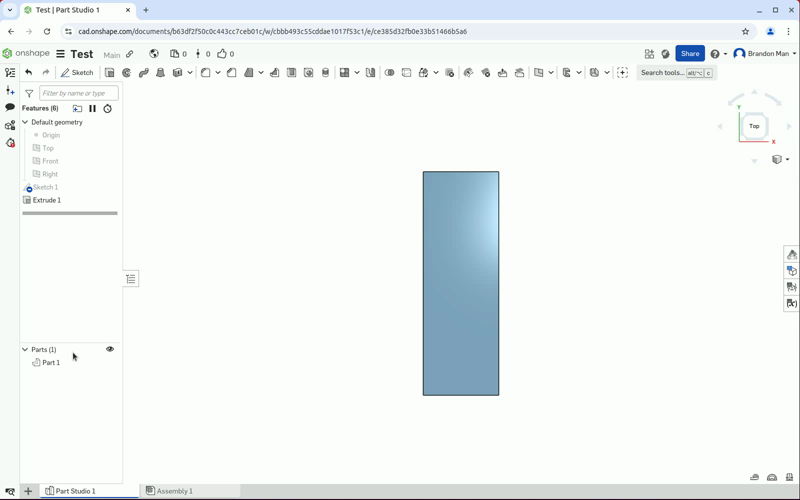
key(shift+p)
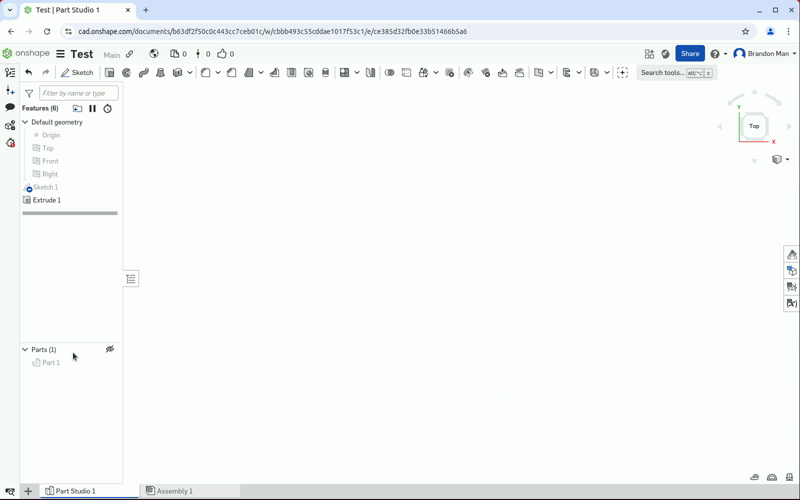
key(space)
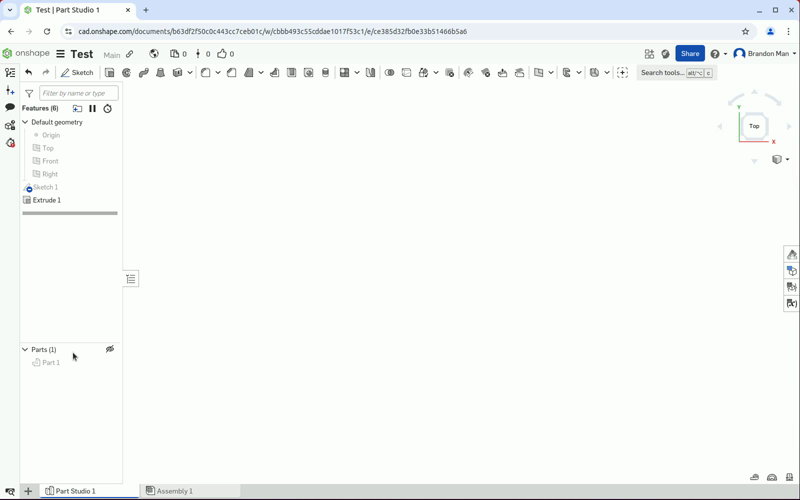
key_down(shift)
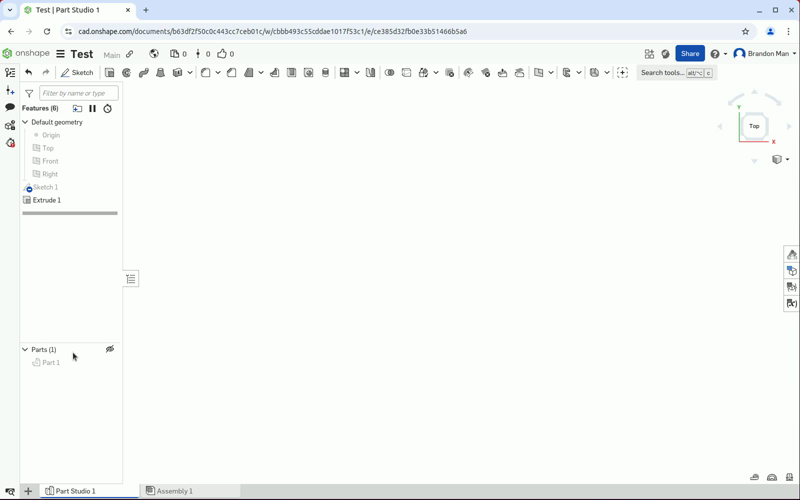
key(up)
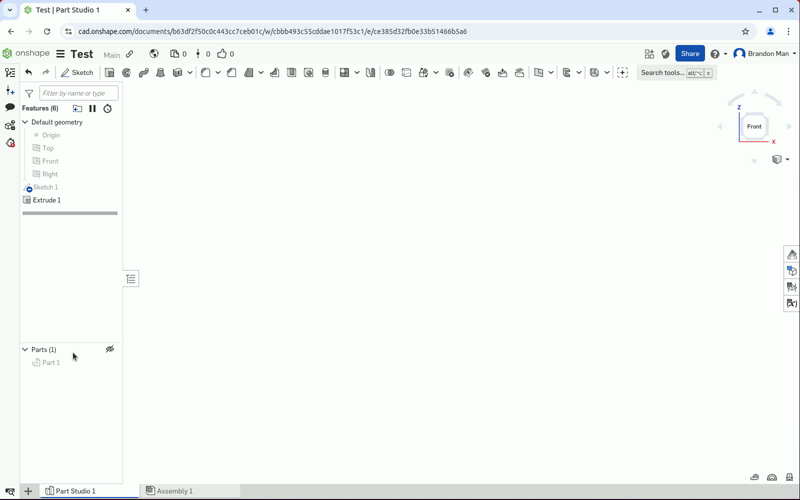
key_up(shift)
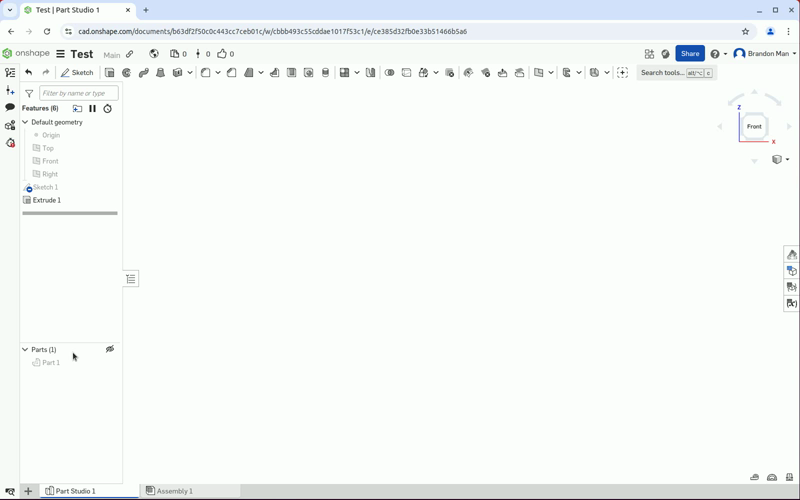
key(space)
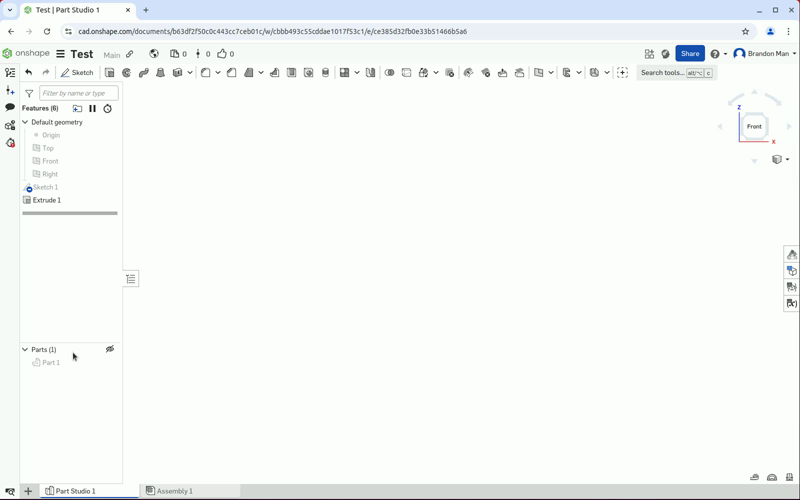
key_down(shift)
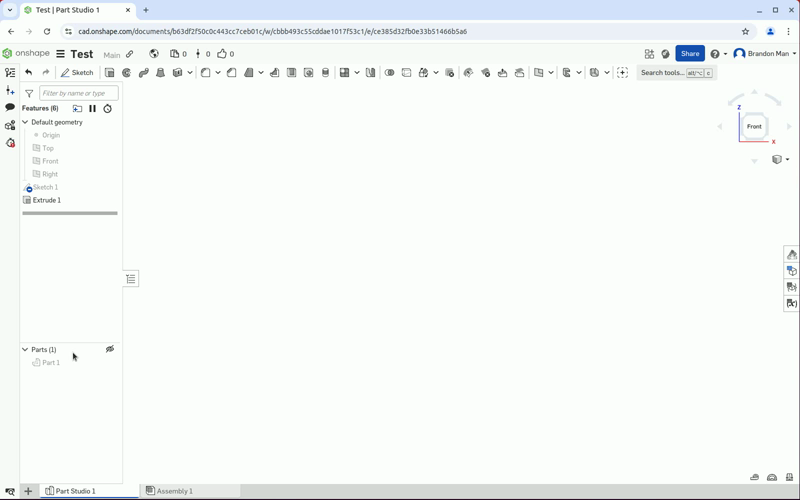
key(left)
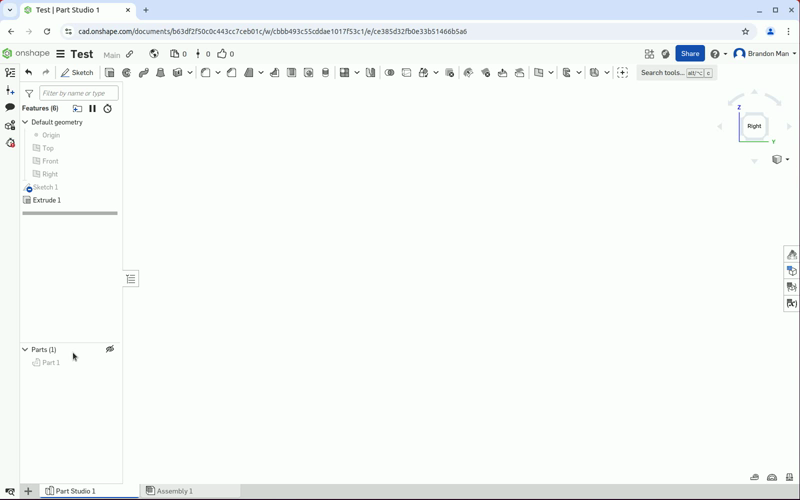
key_up(shift)
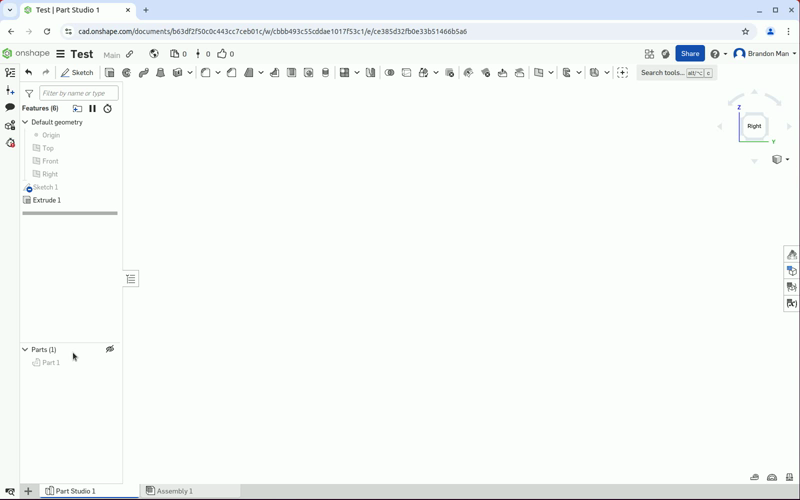
mouse_move(73, 352)
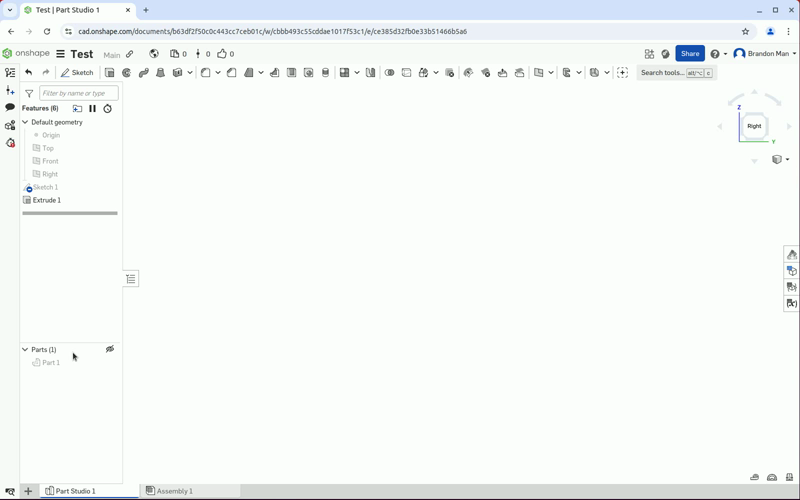
key(shift+y)
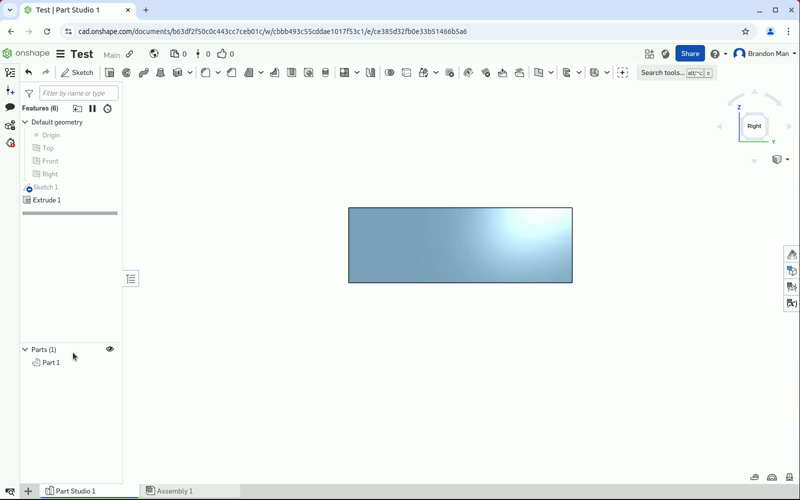
mouse_move(541, 75)
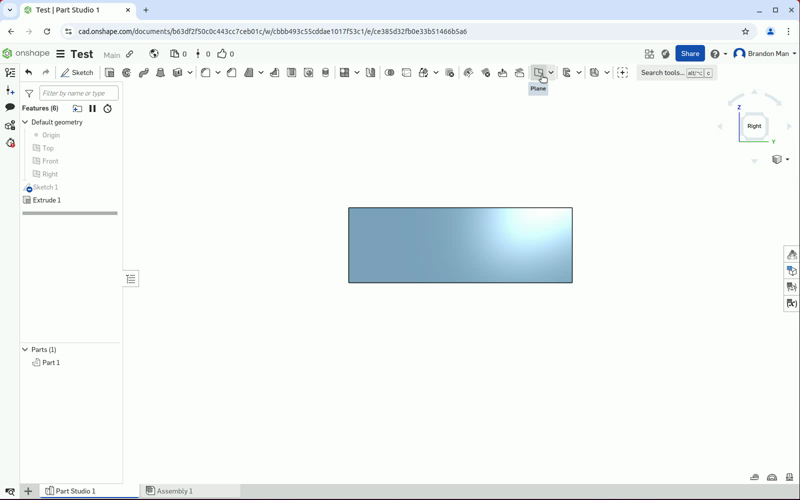
click(541, 75)
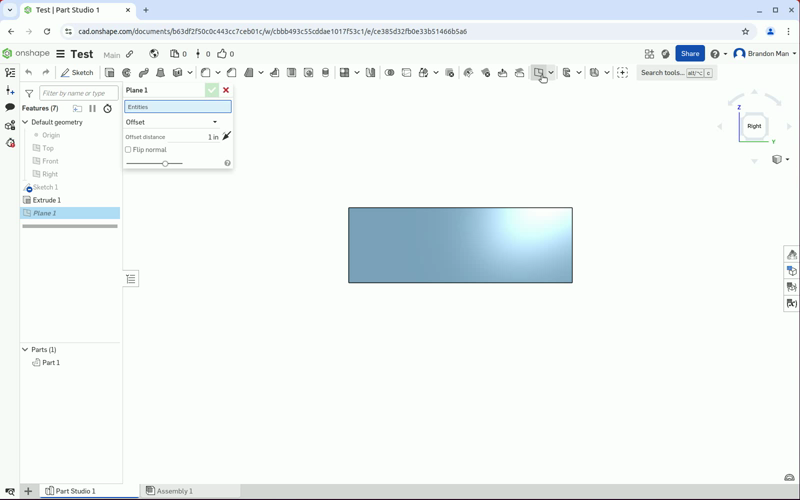
mouse_move(73, 176)
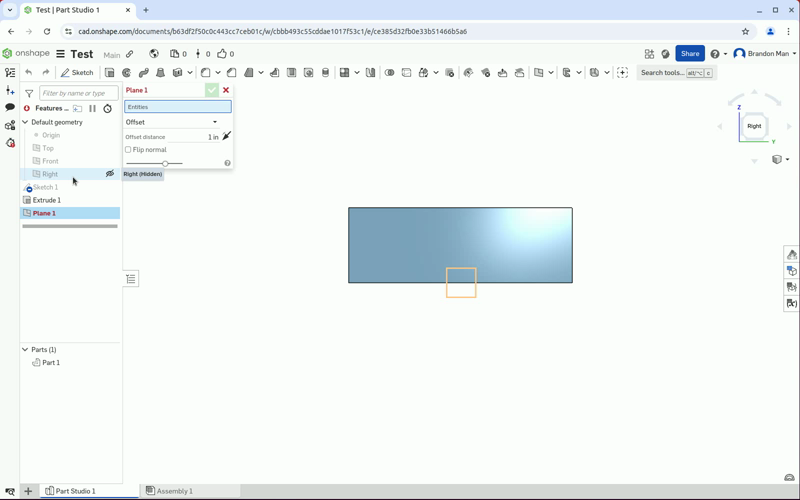
click(73, 176)
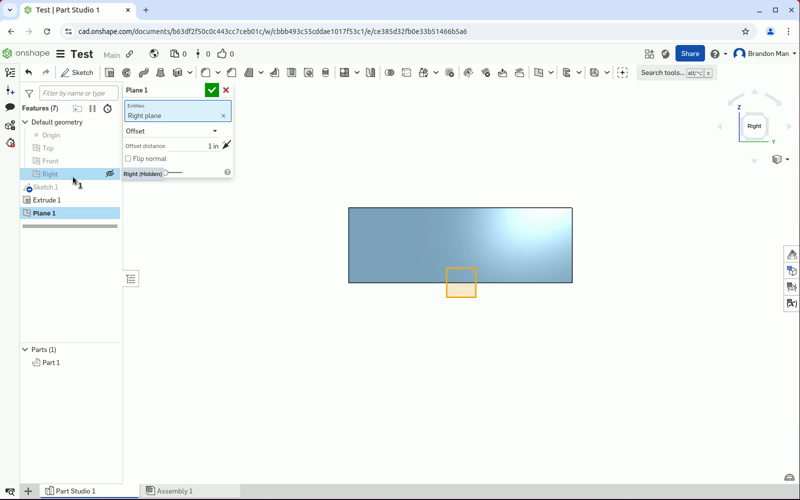
key(tab, 2)
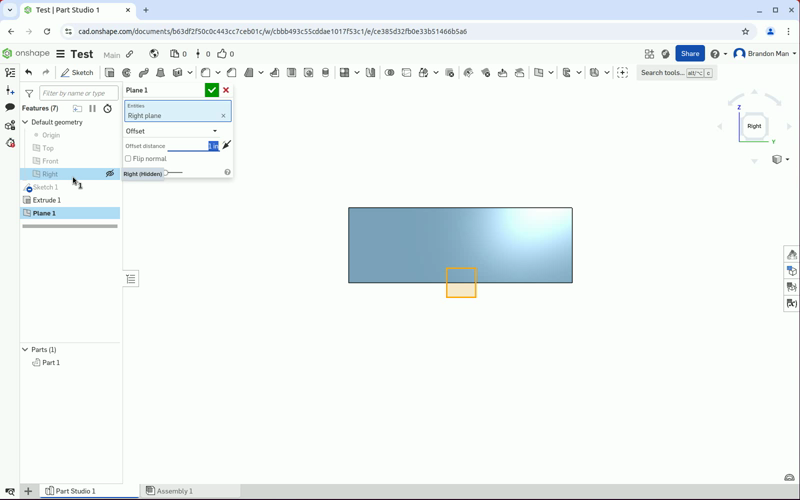
text(7.703)
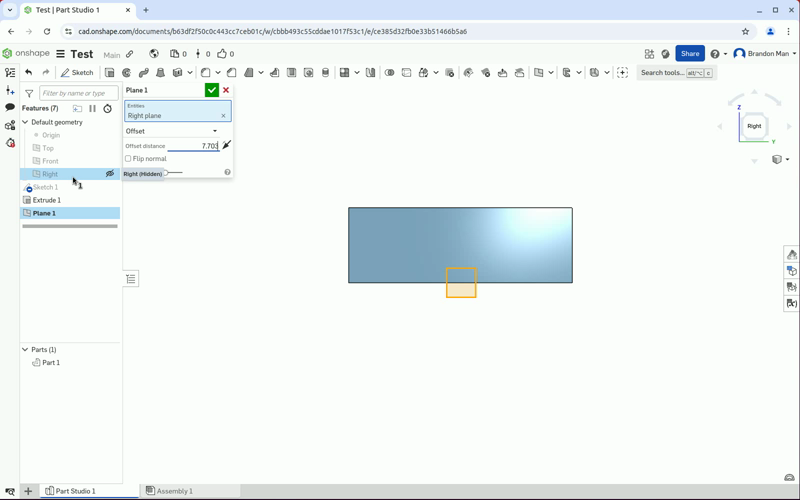
key(enter, 2)
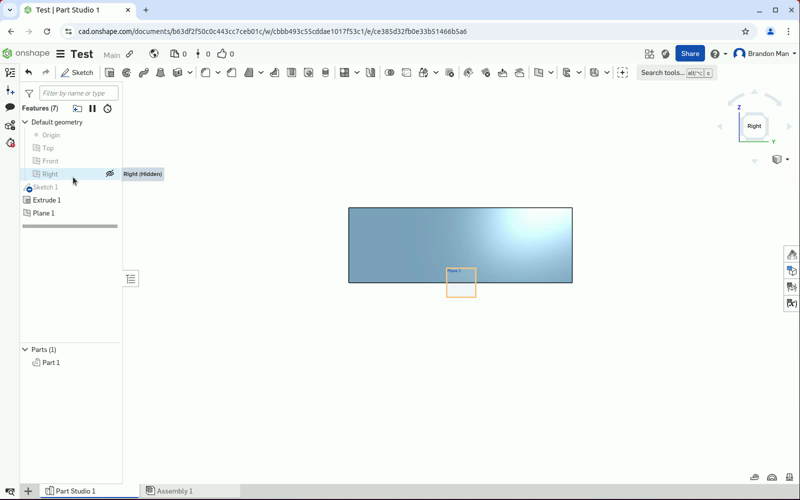
key(shift+s)
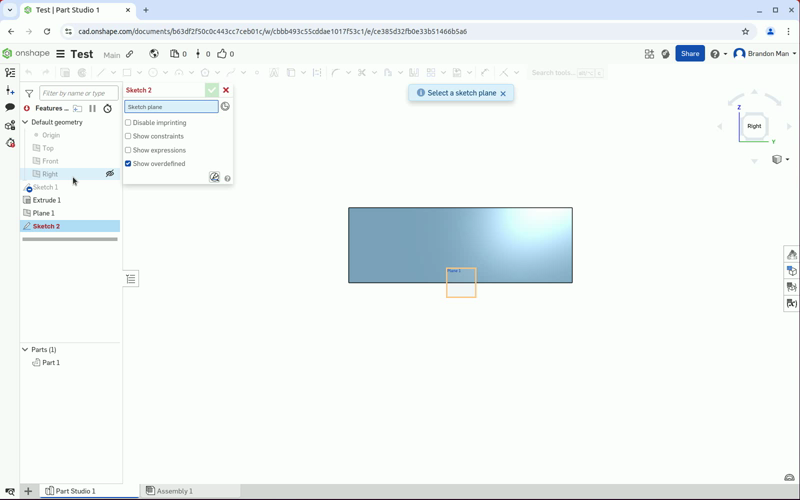
mouse_move(73, 215)
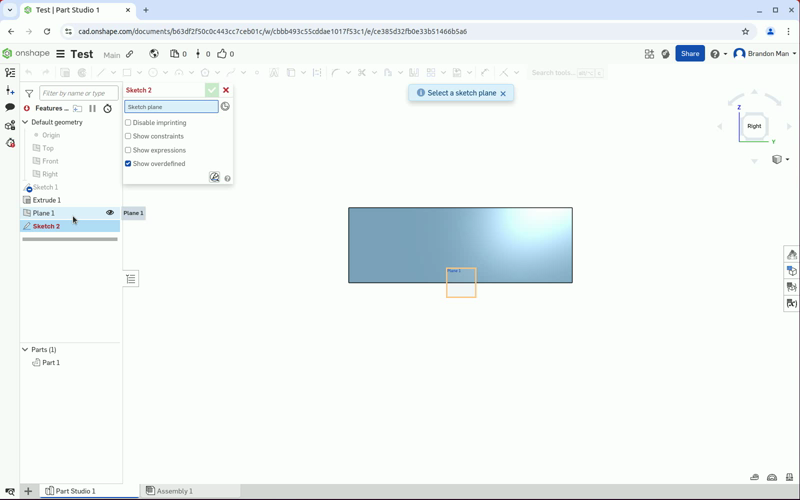
click(73, 215)
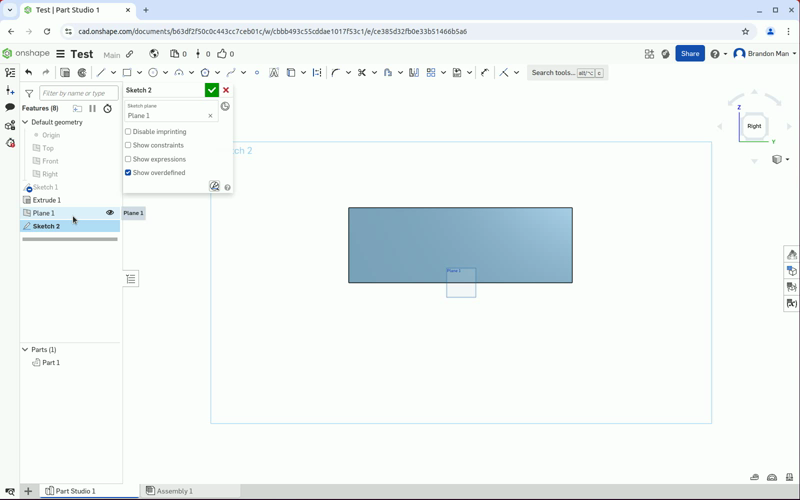
mouse_move(73, 352)
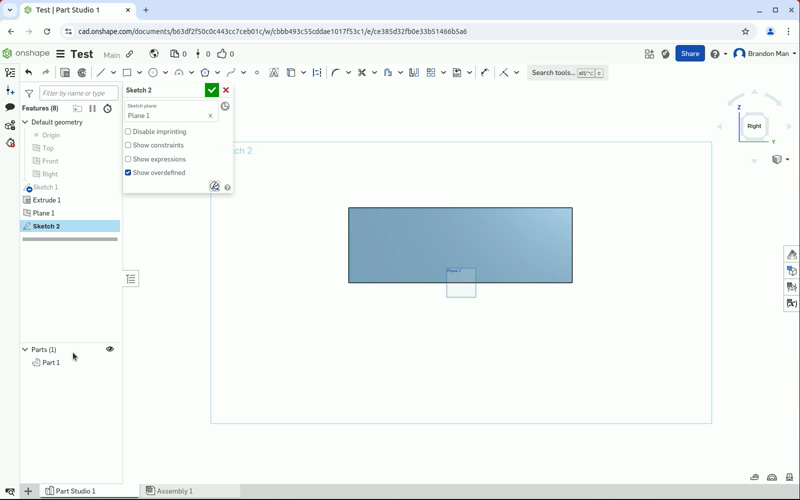
key(y)
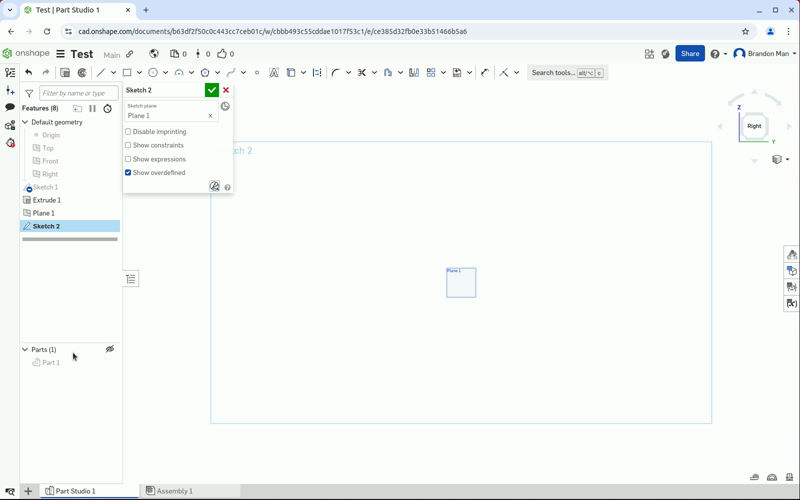
key(l)
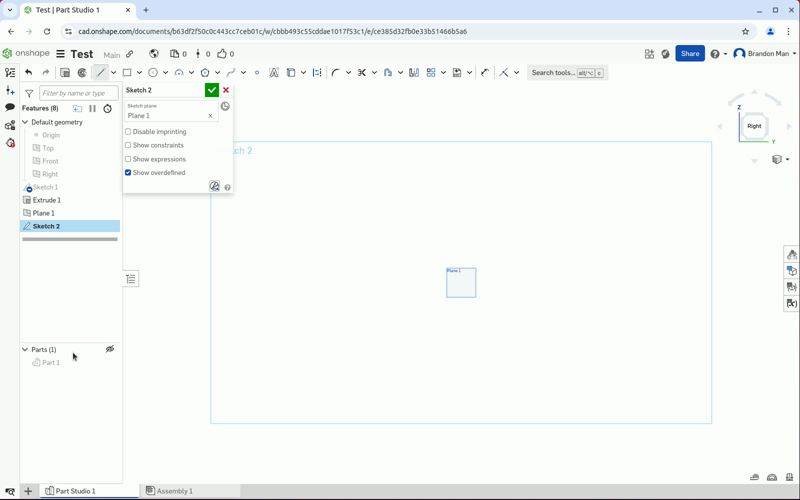
key_down(shift)
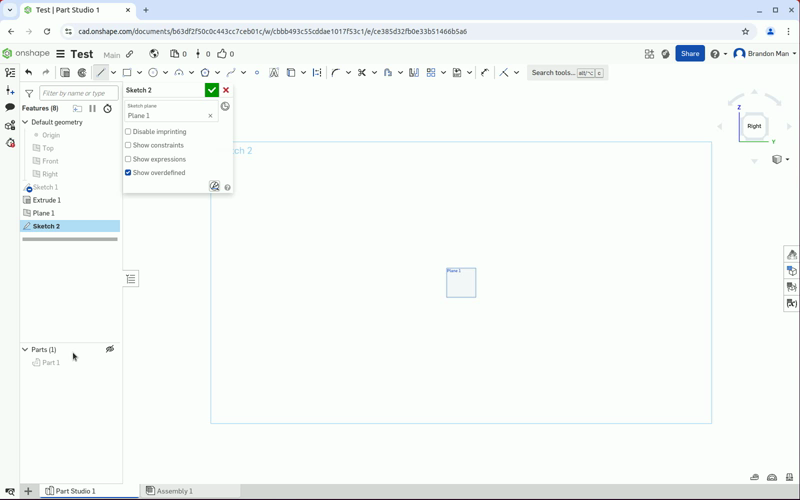
mouse_move(423, 282)
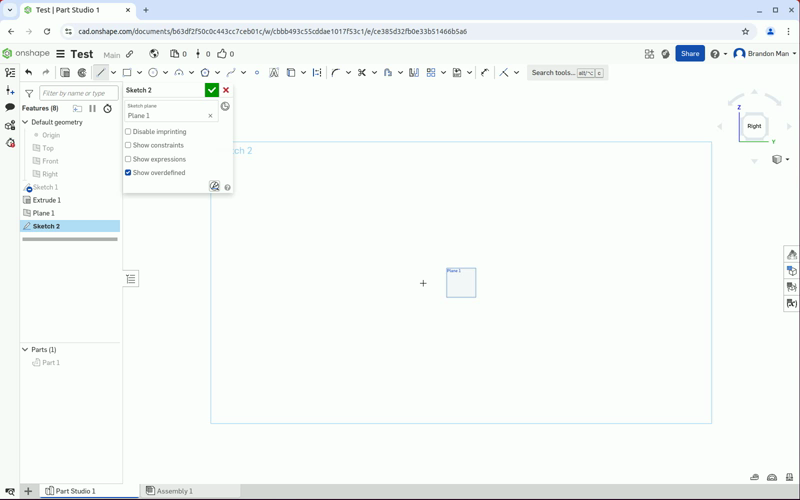
click(423, 282)
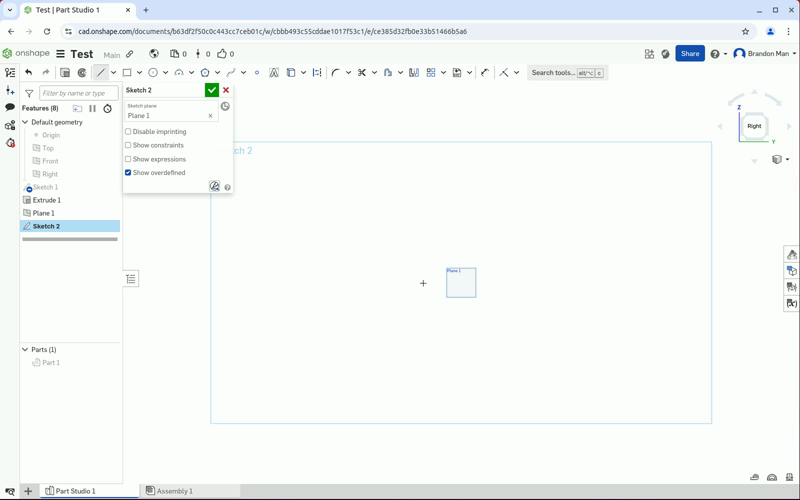
key_up(shift)
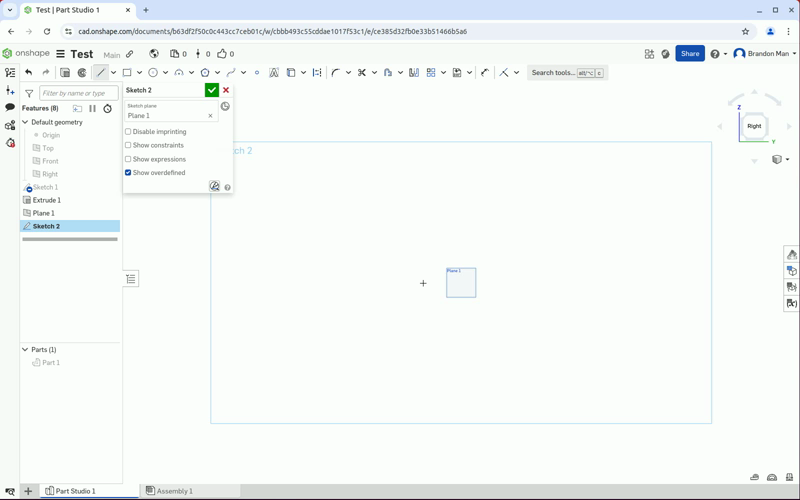
key_down(shift)
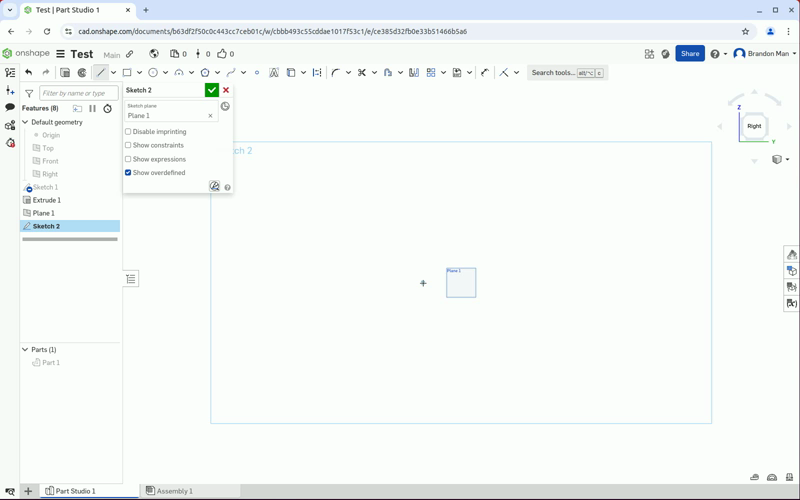
mouse_move(453, 282)
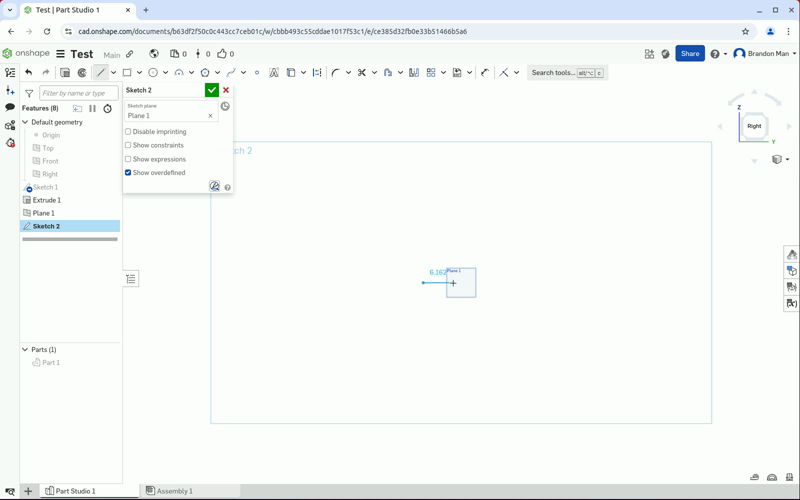
mouse_move(461, 282)
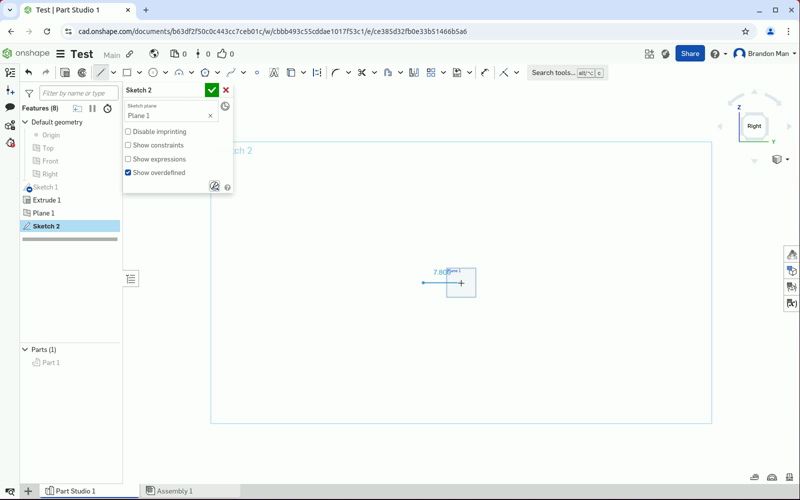
click(461, 282)
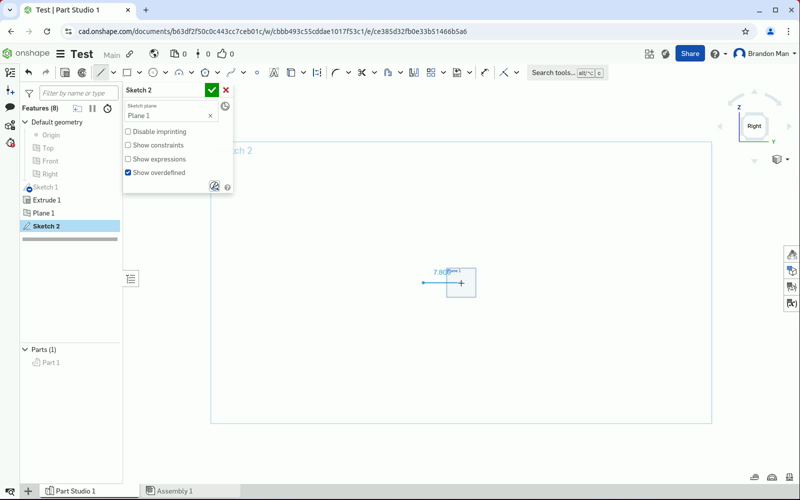
key_up(shift)
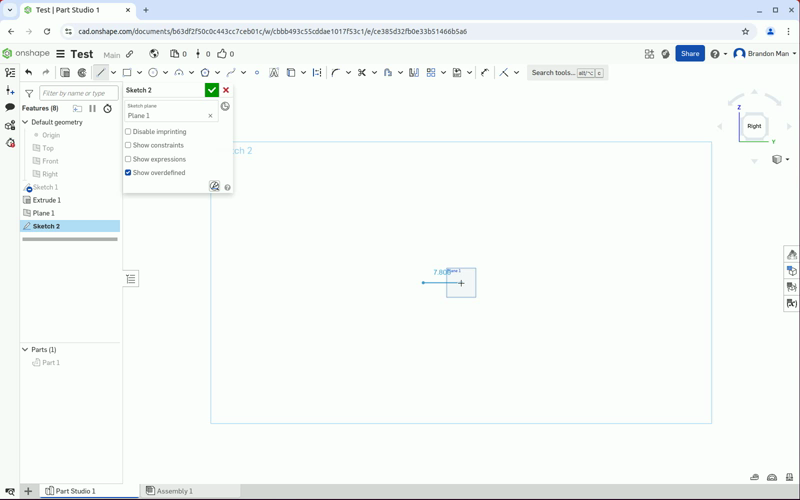
key_down(shift)
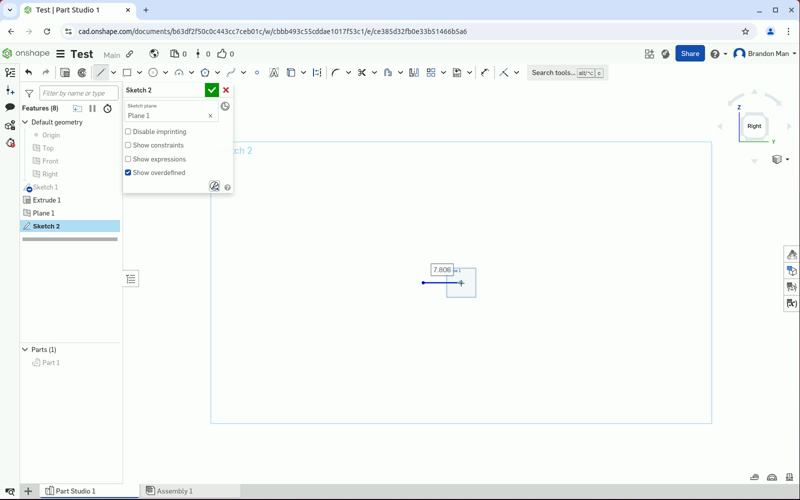
mouse_move(461, 207)
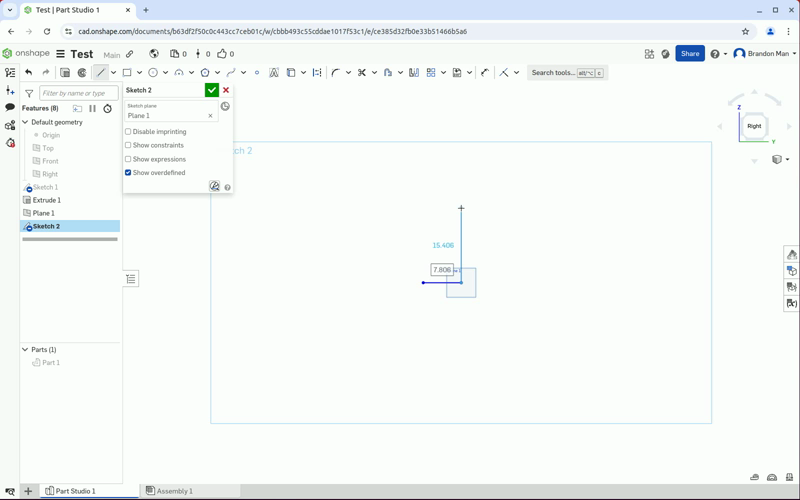
click(461, 207)
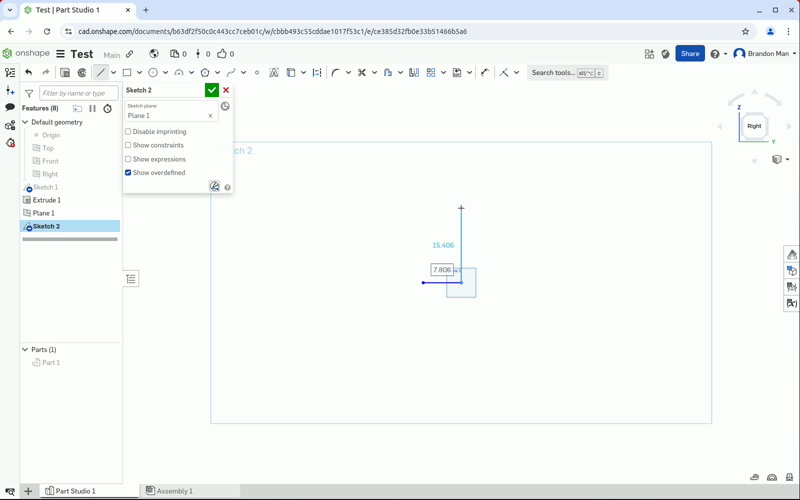
key_up(shift)
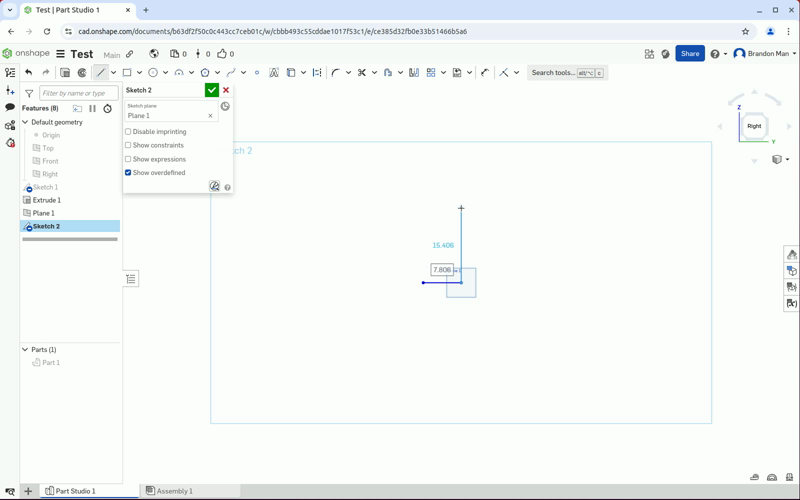
key_down(shift)
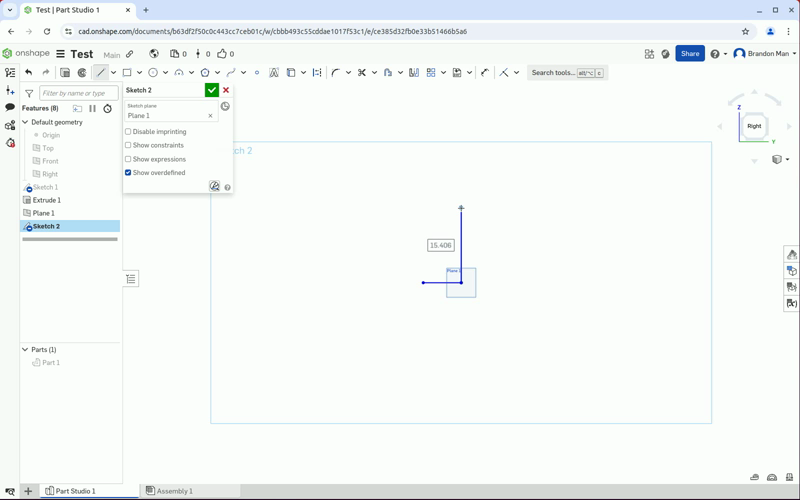
mouse_move(491, 207)
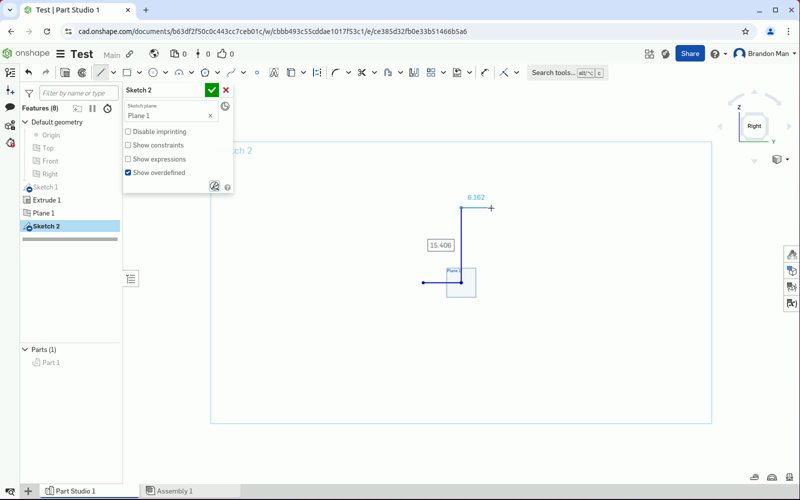
mouse_move(423, 207)
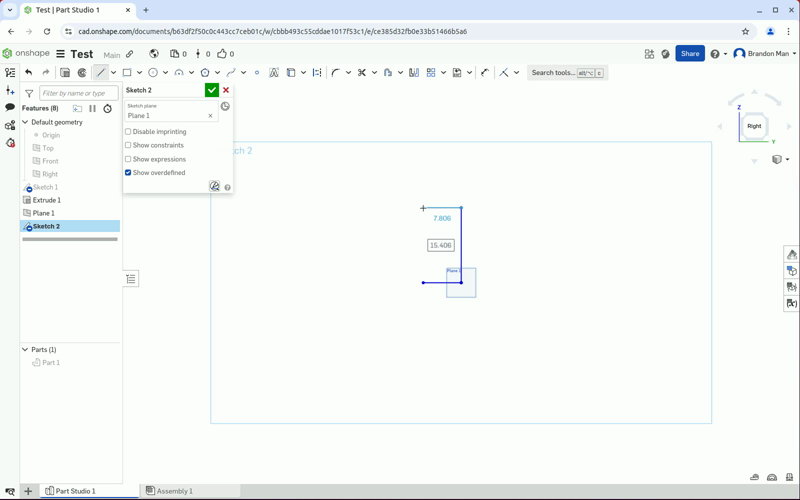
click(423, 207)
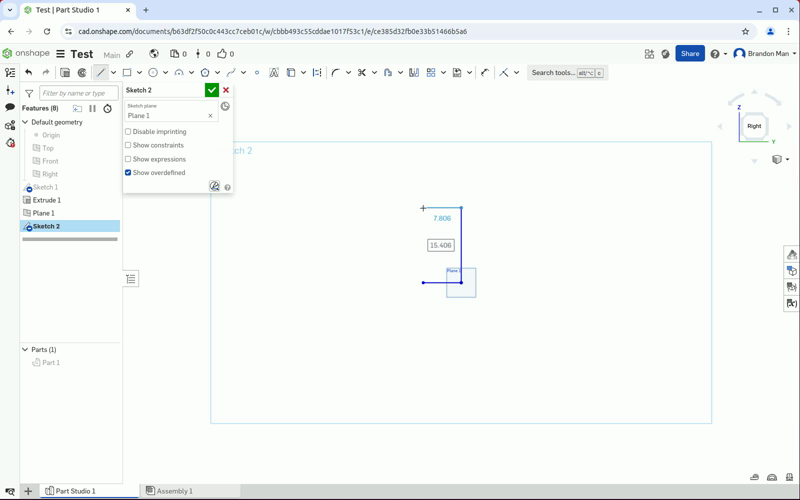
key_up(shift)
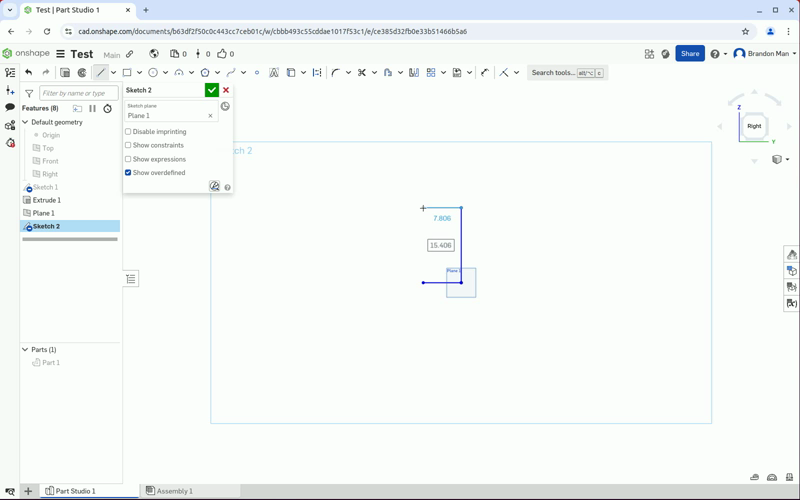
key_down(shift)
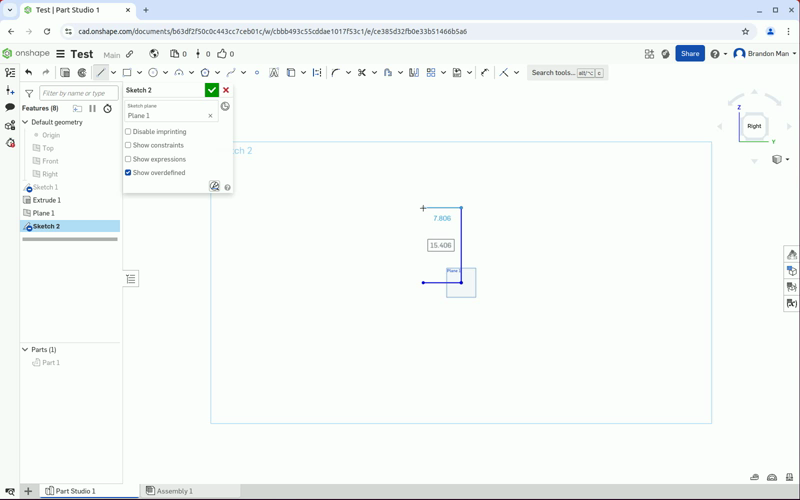
mouse_move(423, 282)
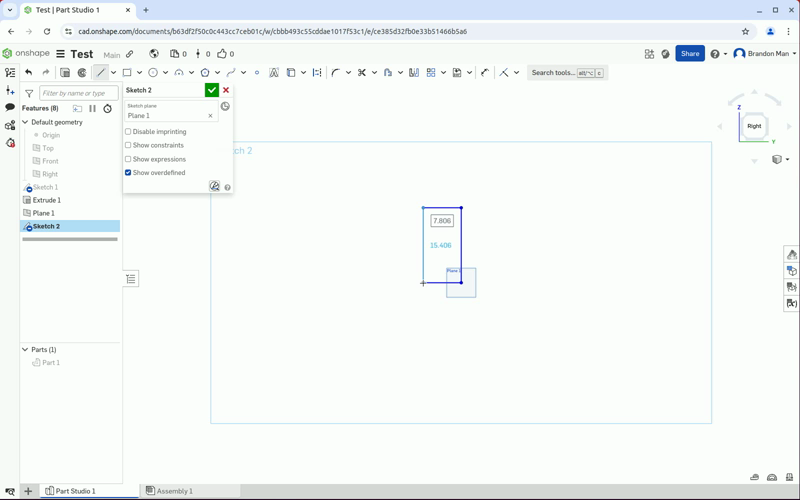
key_up(shift)
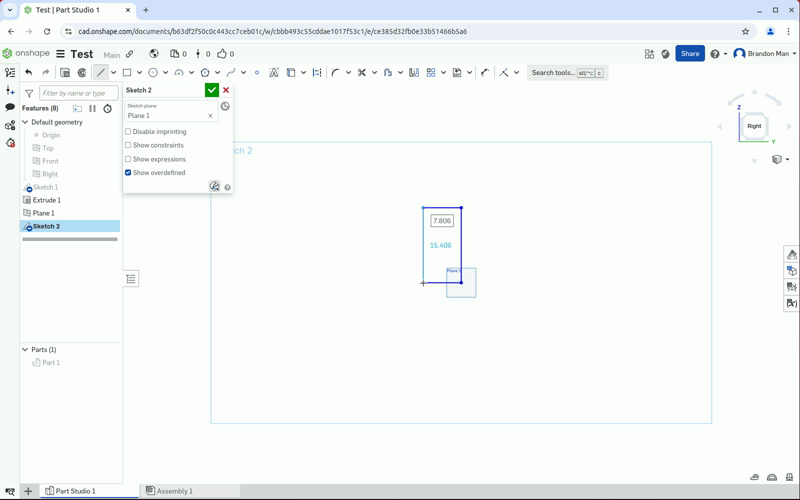
click(423, 282)
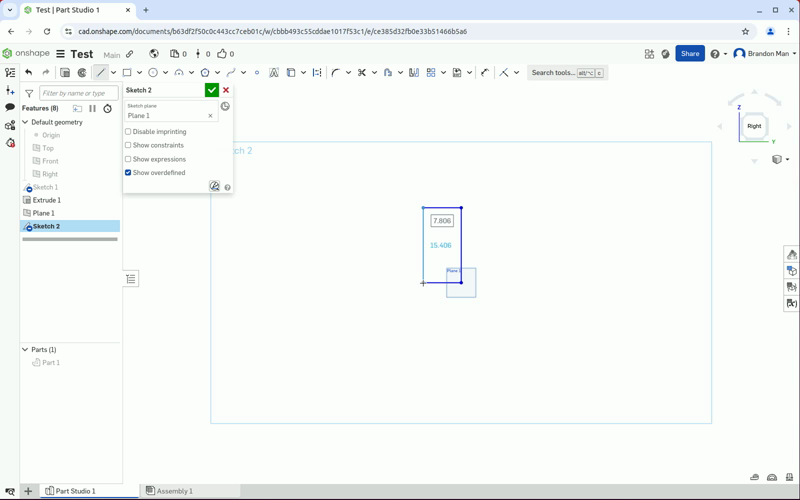
key(esc)
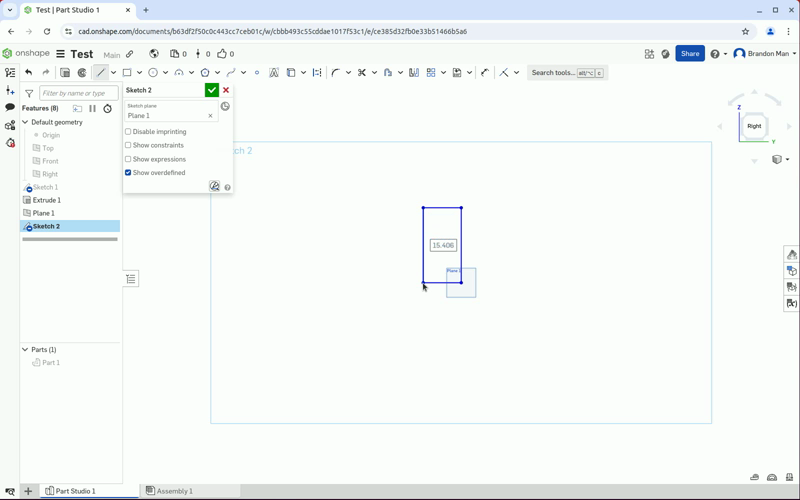
mouse_move(431, 277)
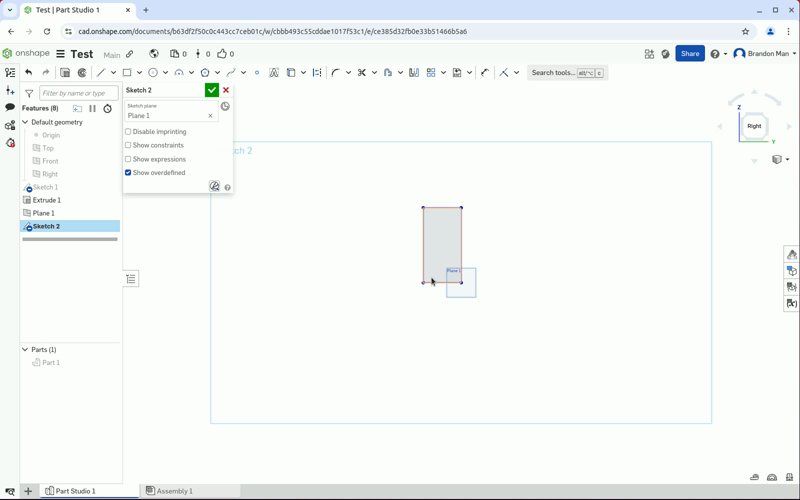
click(431, 277)
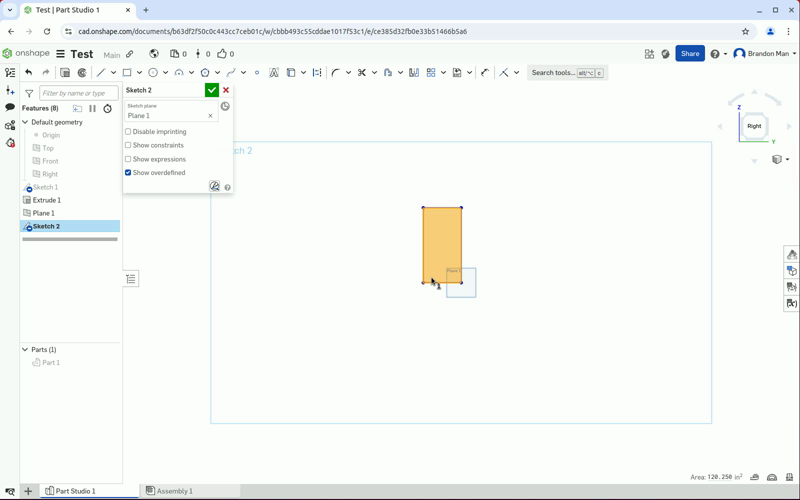
mouse_move(73, 352)
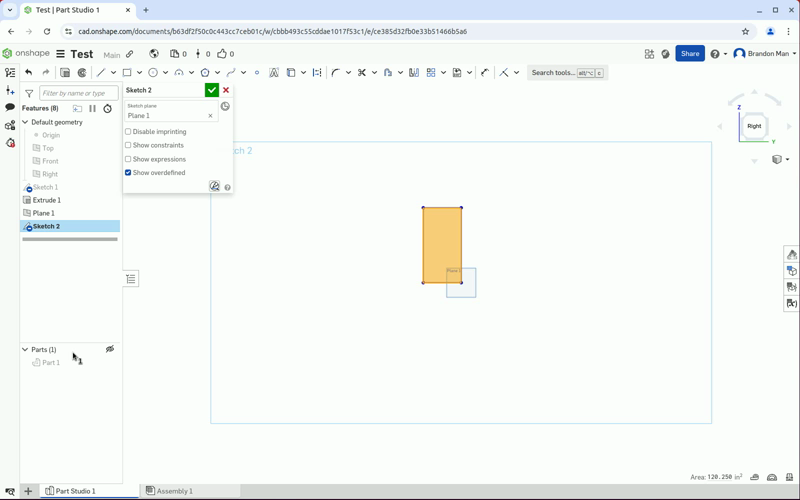
key(shift+y)
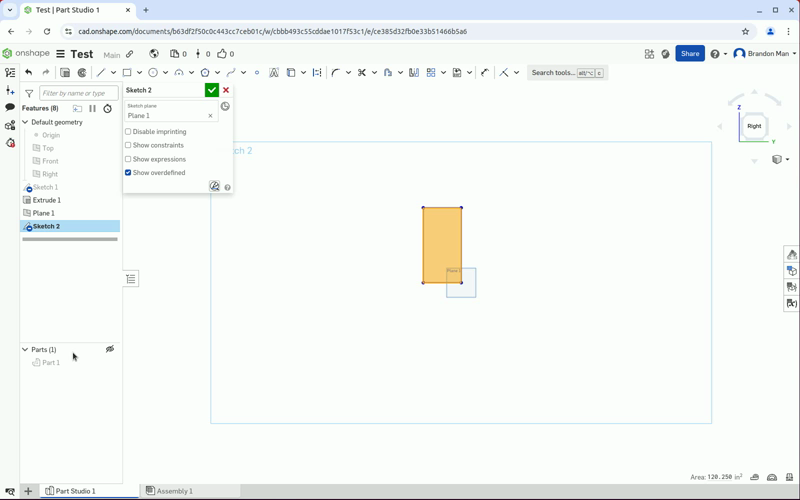
key(shift+e)
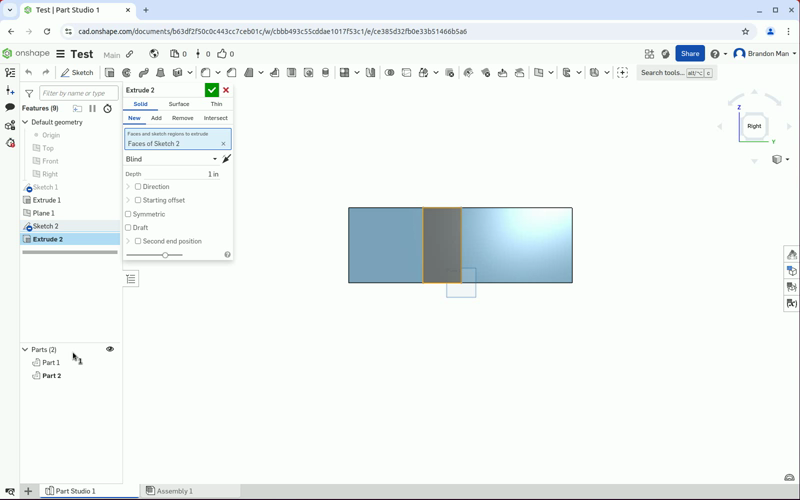
mouse_move(143, 106)
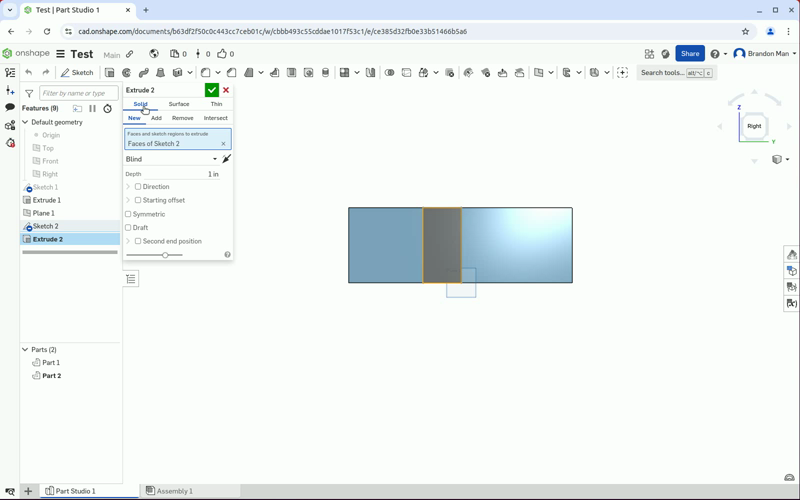
click(143, 106)
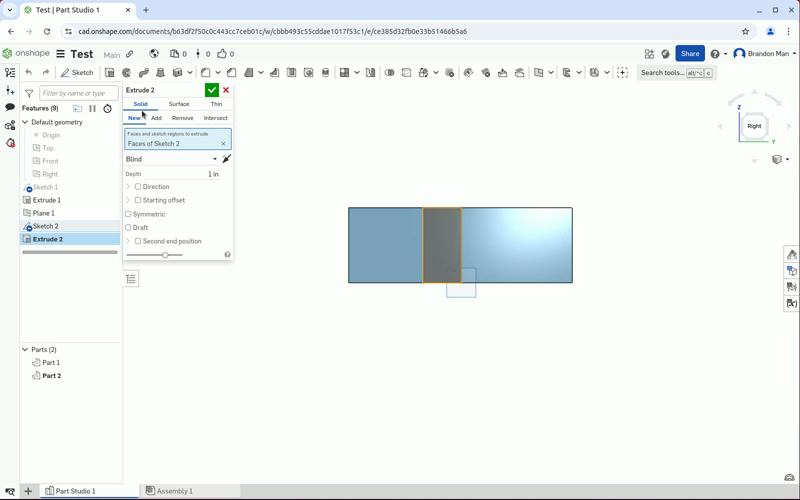
mouse_move(137, 120)
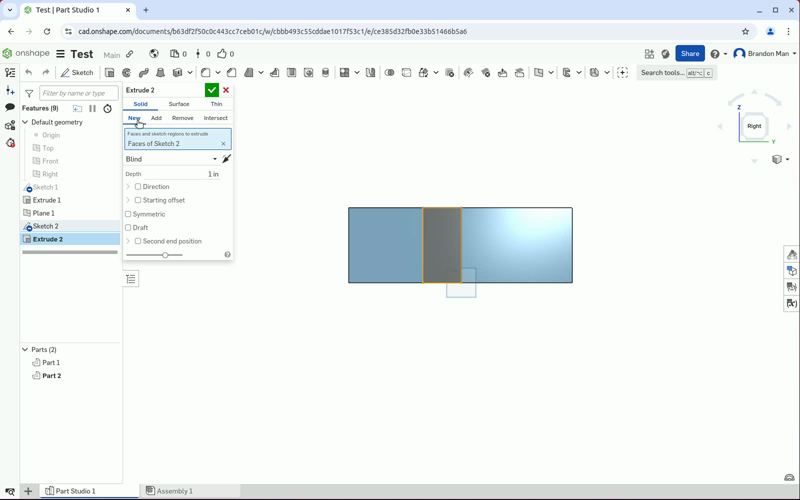
click(137, 120)
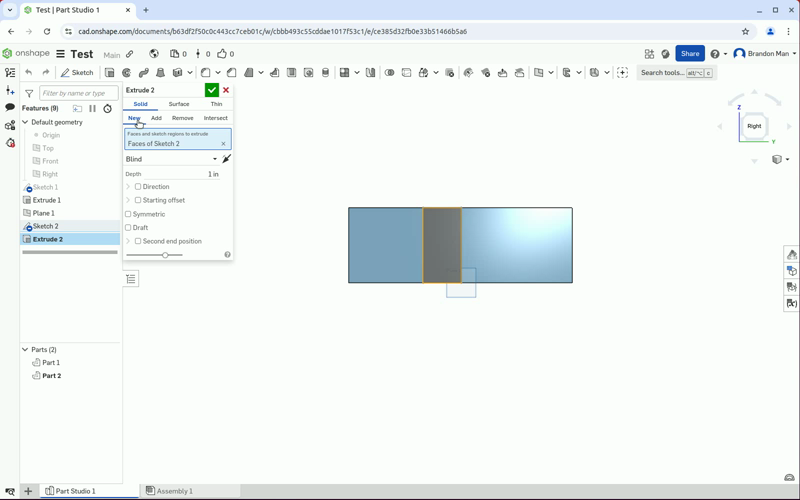
key(tab, 4)
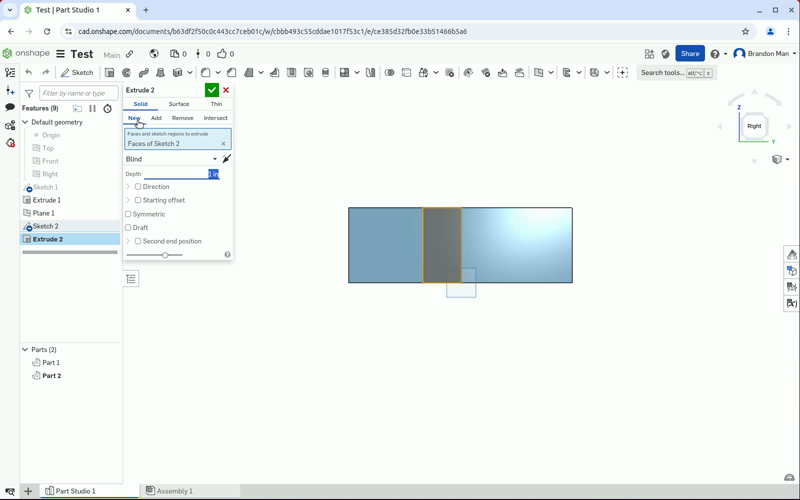
text(15.405)
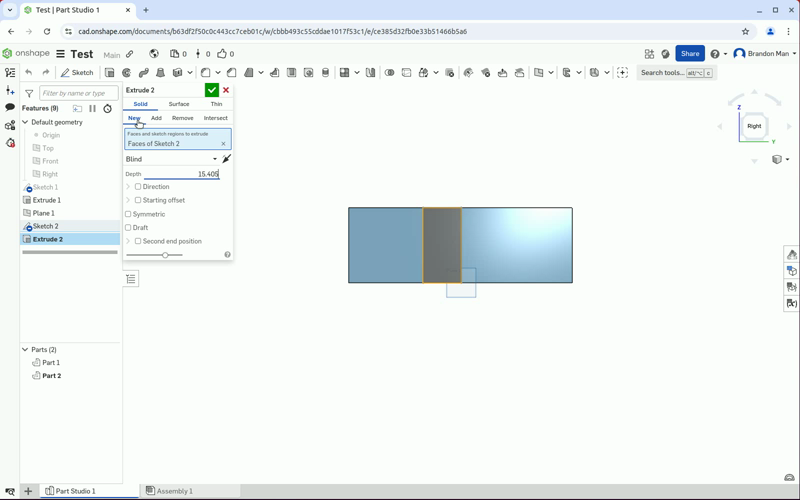
key(enter)
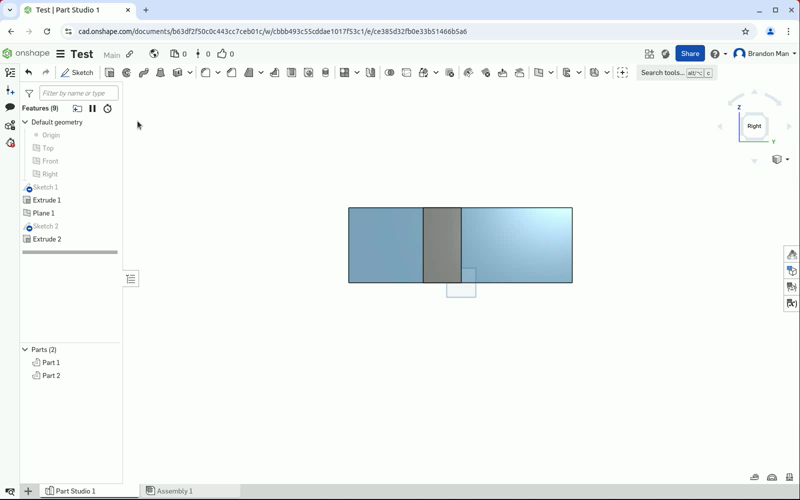
key(shift+h)
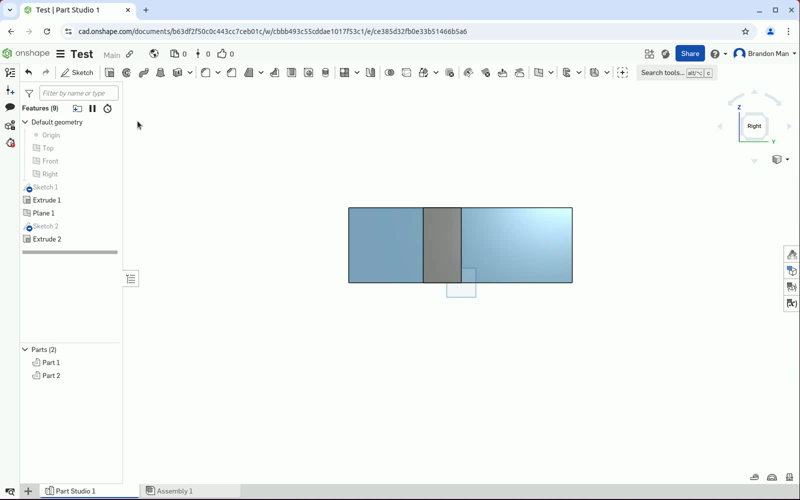
key(shift+h)
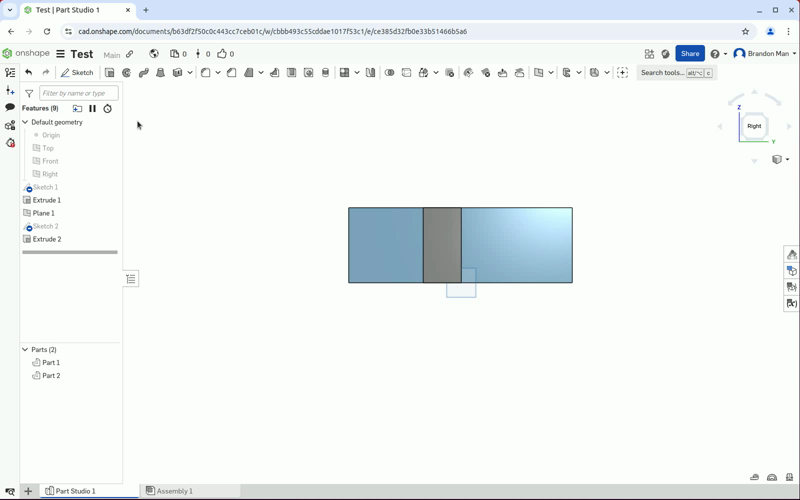
mouse_move(73, 189)
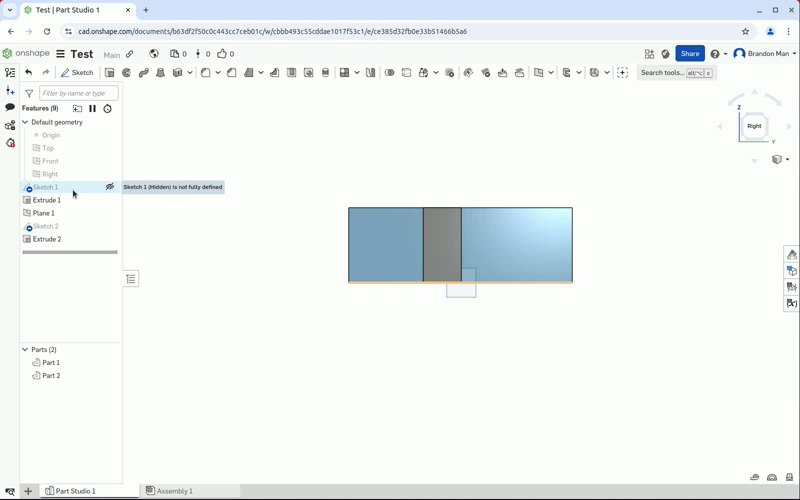
click(73, 189)
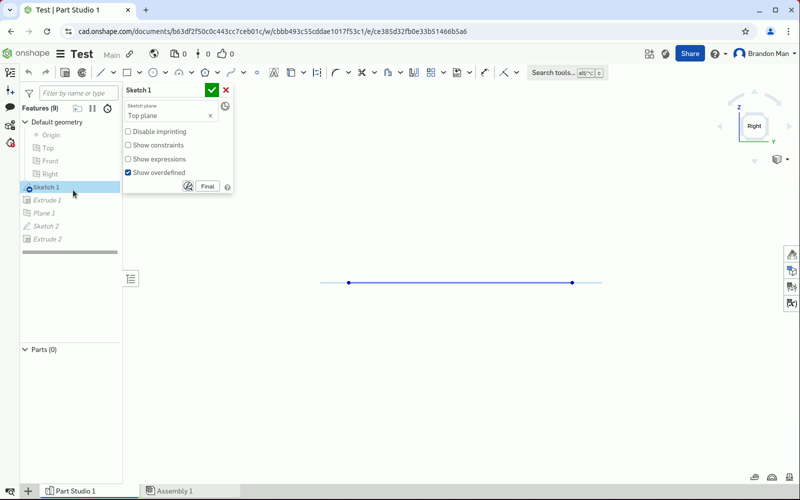
mouse_move(229, 92)
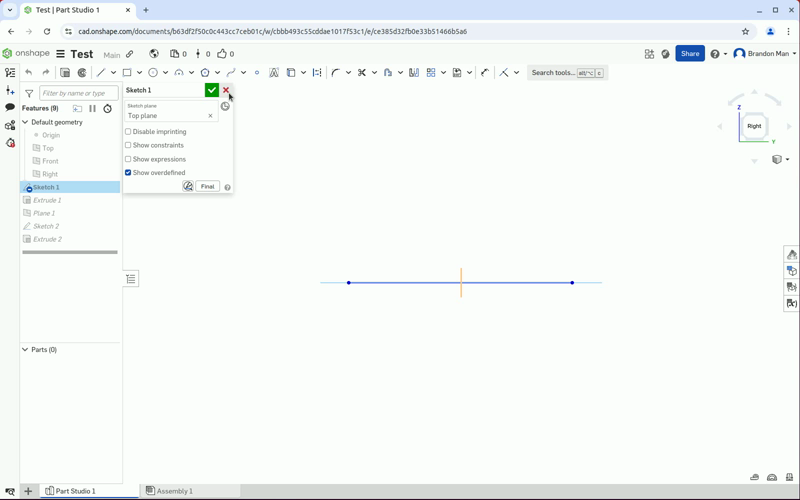
click(229, 92)
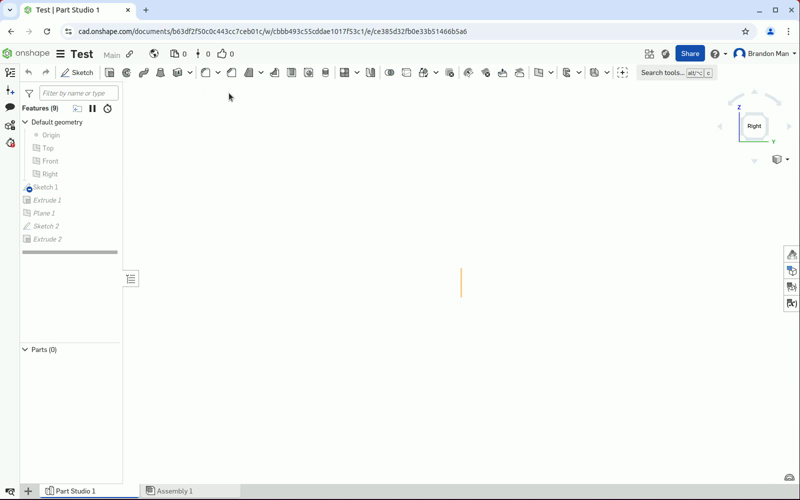
key(shift+s)
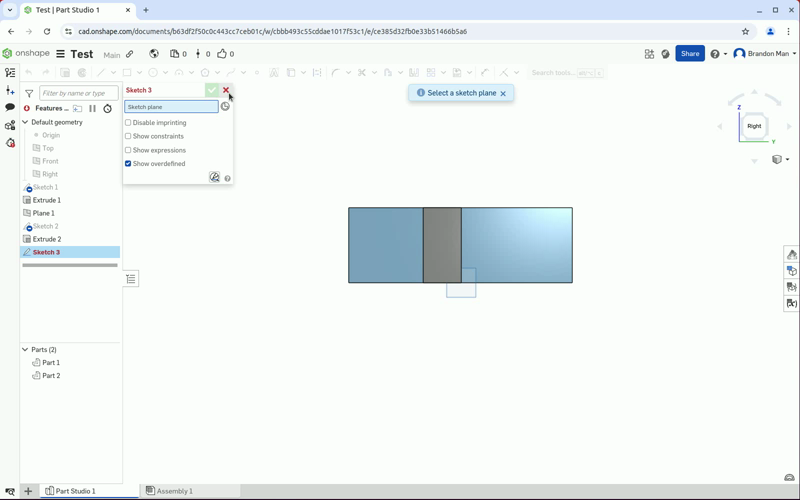
mouse_move(73, 215)
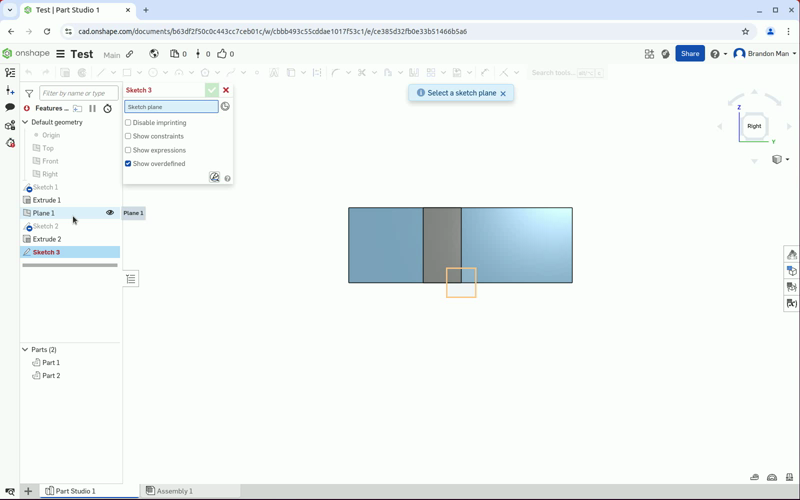
click(73, 215)
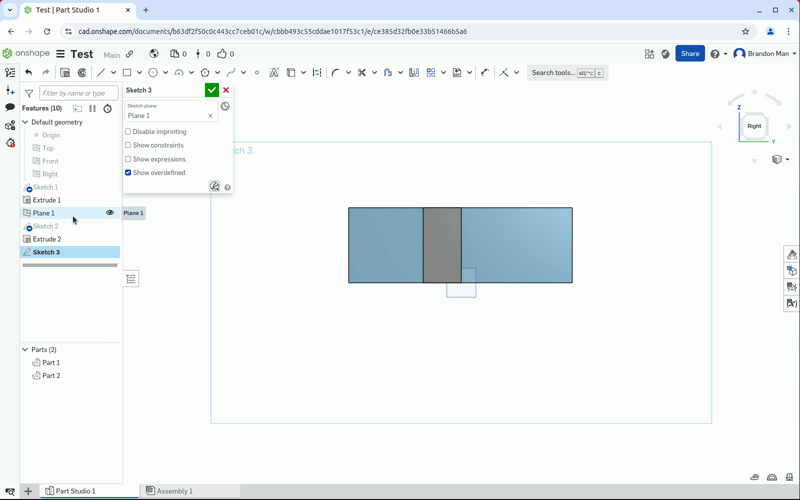
mouse_move(73, 352)
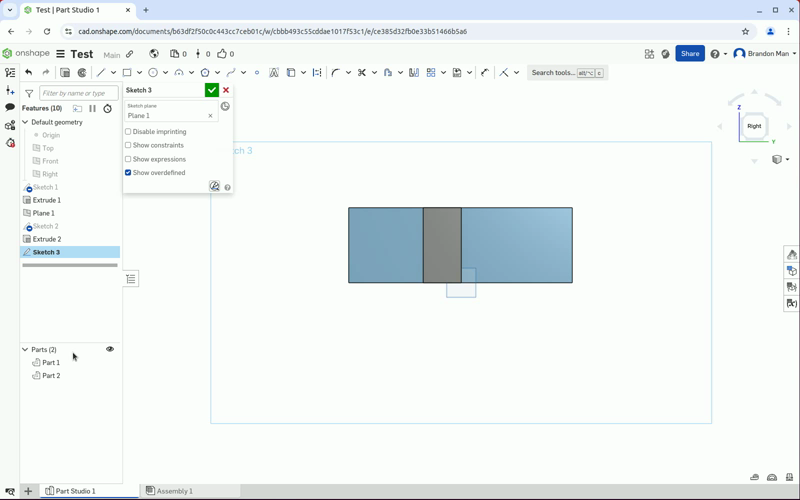
key(y)
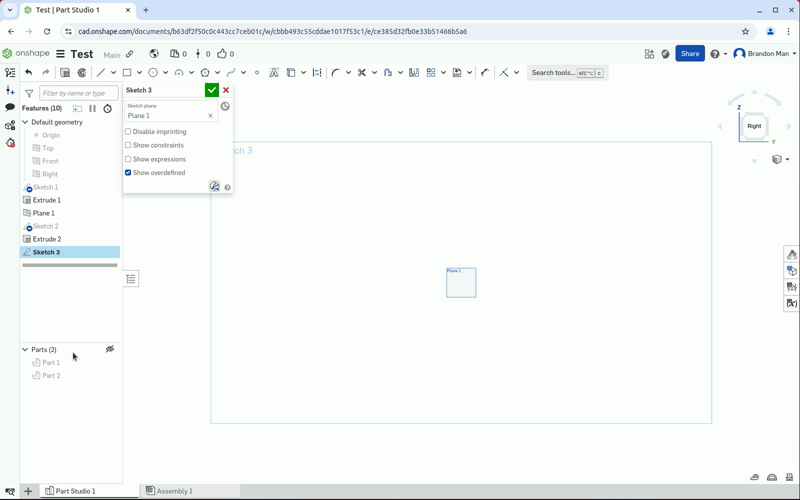
key(l)
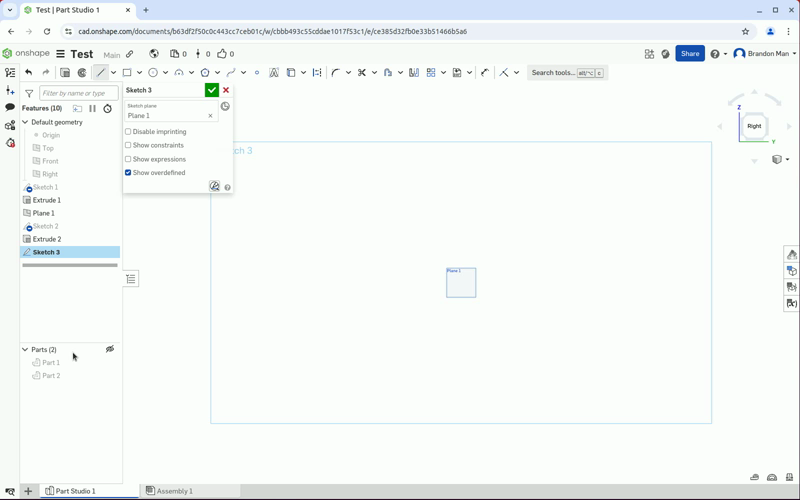
key_down(shift)
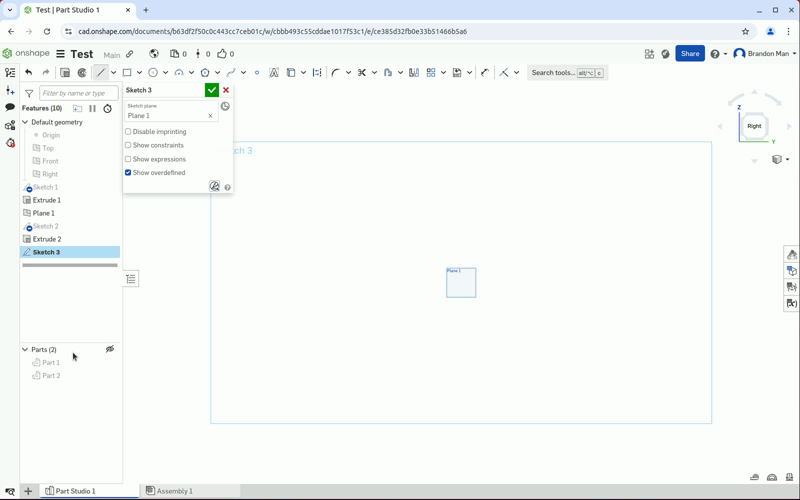
mouse_move(460, 282)
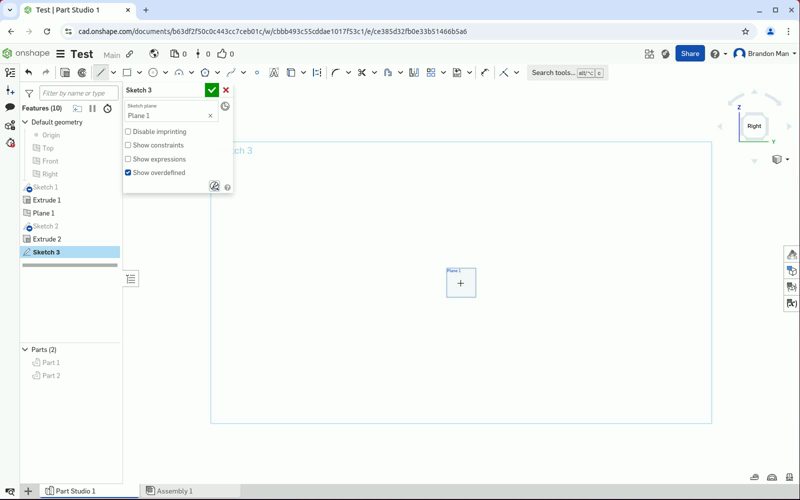
click(460, 282)
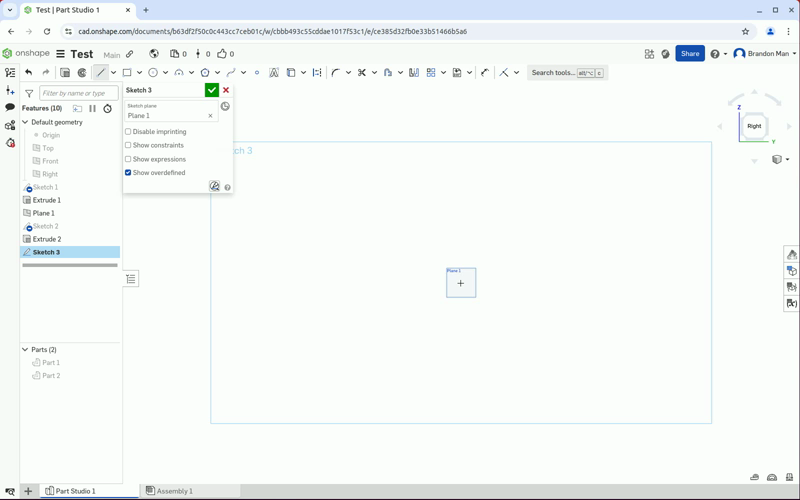
key_up(shift)
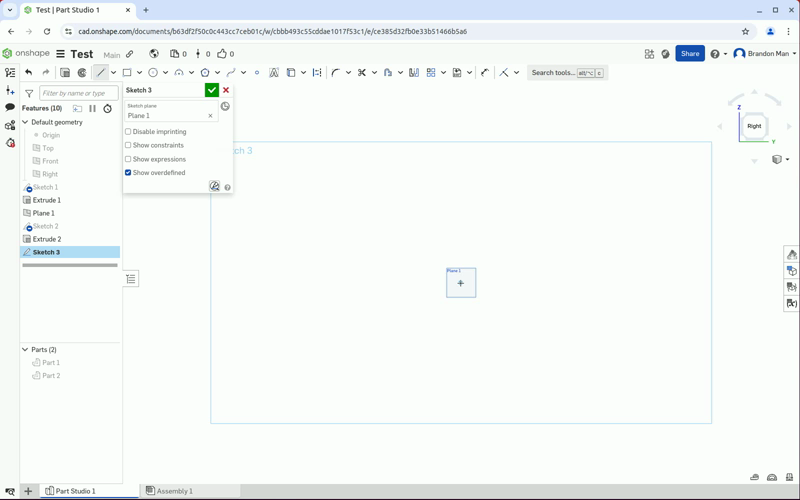
key_down(shift)
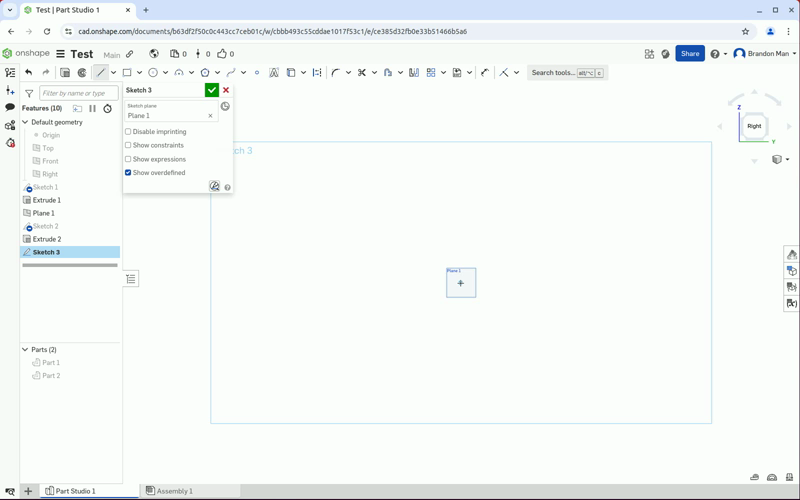
mouse_move(490, 282)
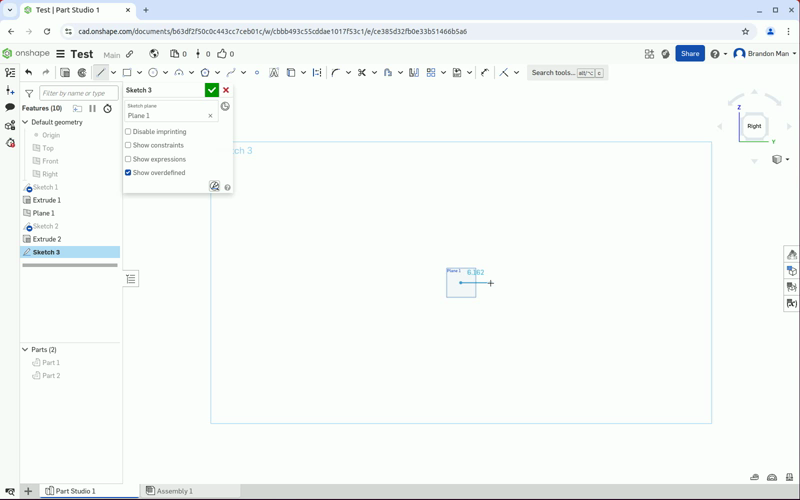
mouse_move(498, 282)
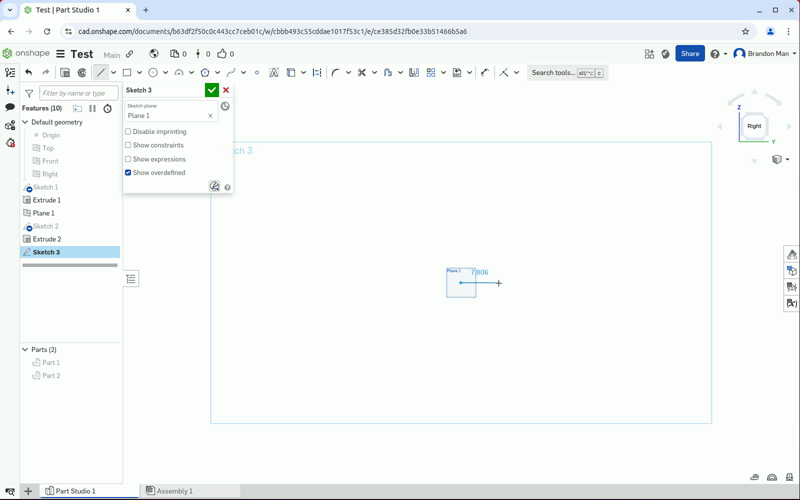
click(498, 282)
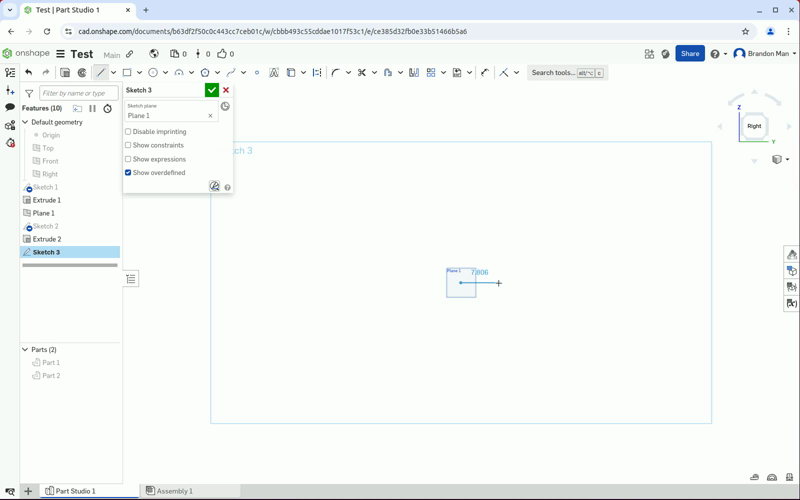
key_up(shift)
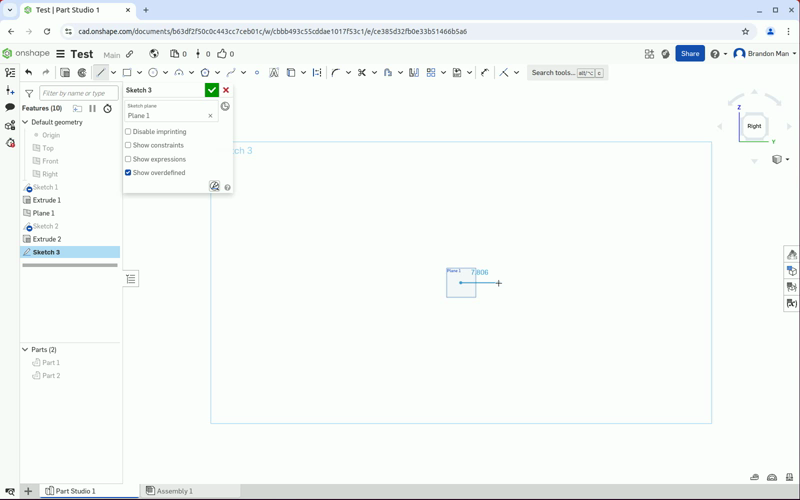
key_down(shift)
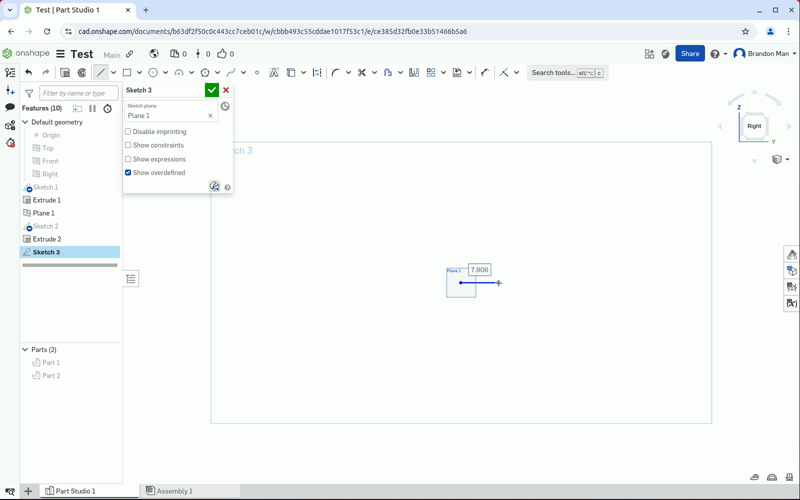
mouse_move(498, 207)
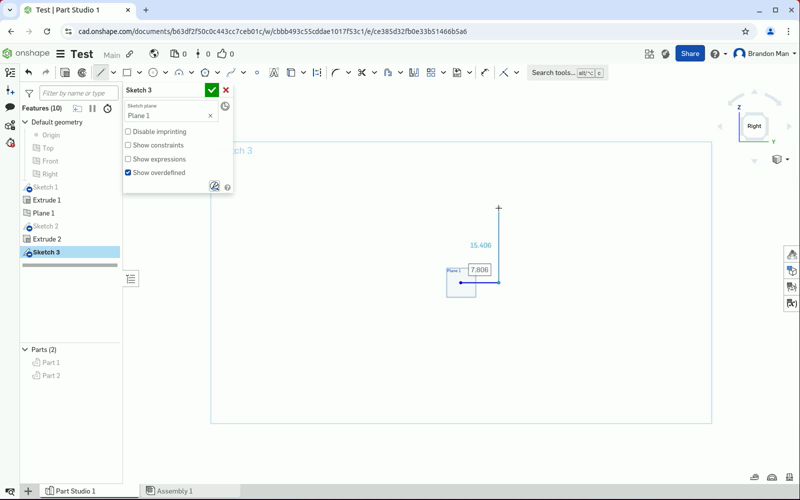
click(498, 207)
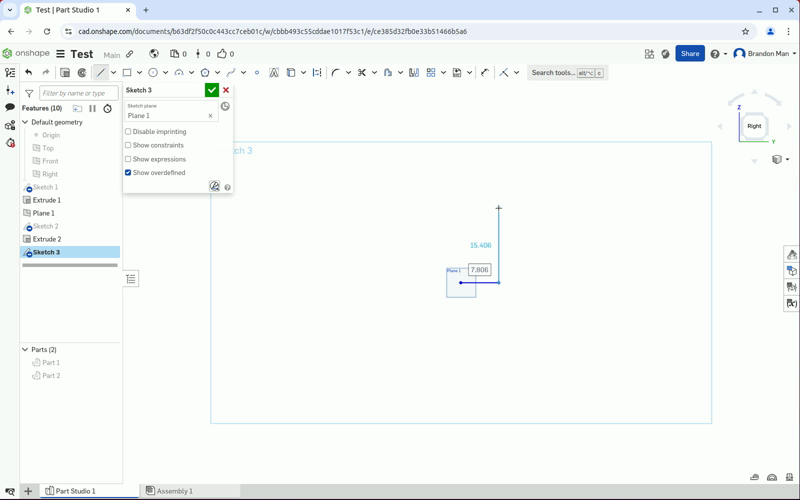
key_up(shift)
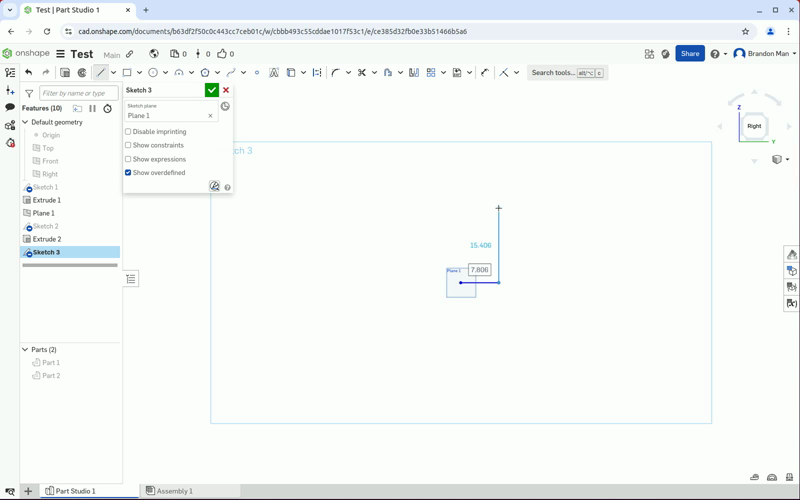
key_down(shift)
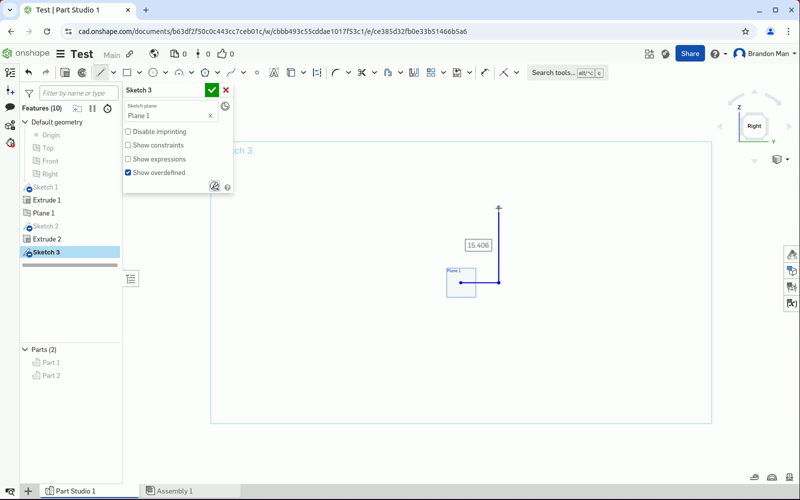
mouse_move(528, 207)
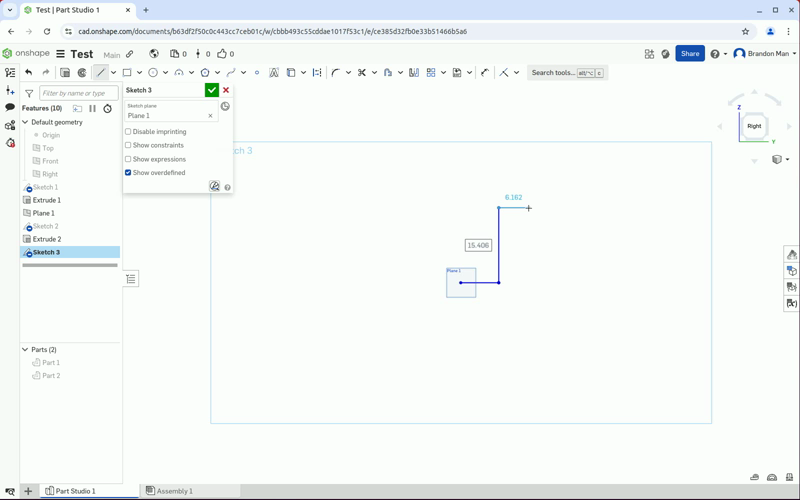
mouse_move(460, 207)
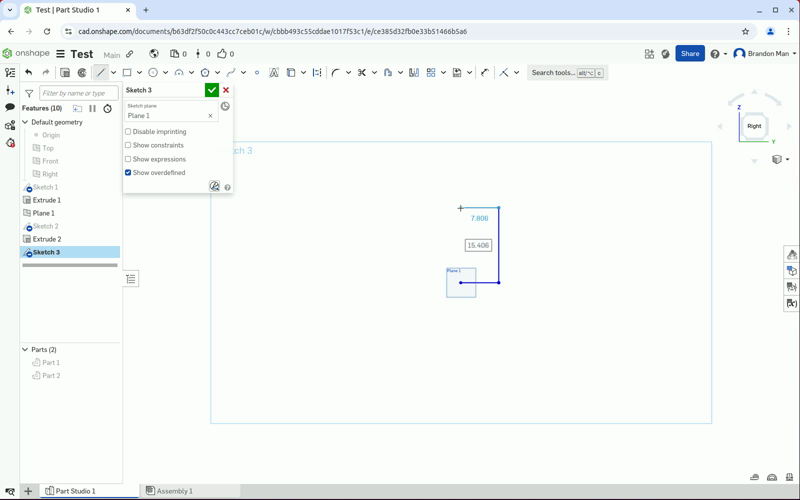
click(460, 207)
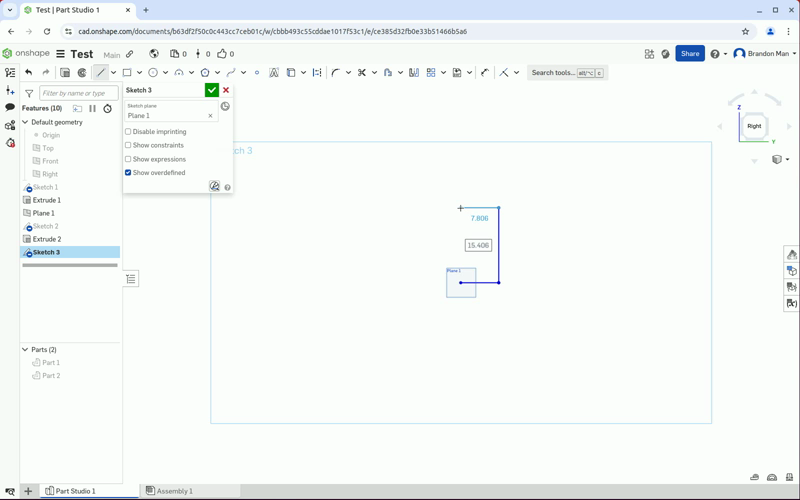
key_up(shift)
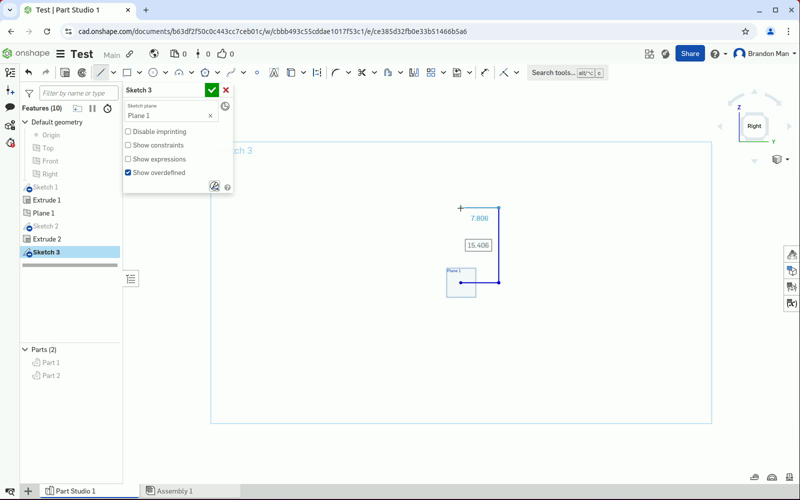
key_down(shift)
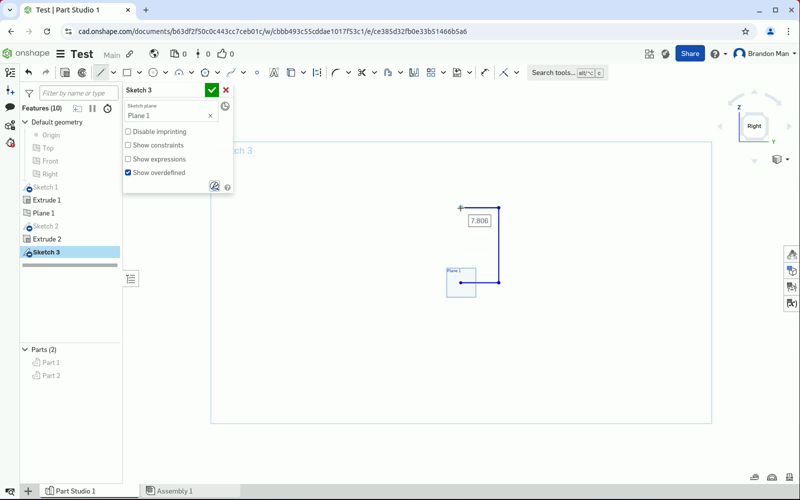
mouse_move(460, 282)
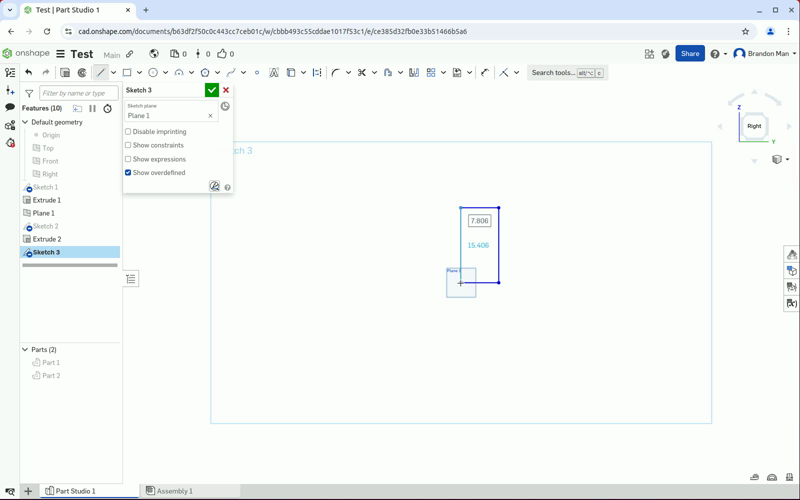
key_up(shift)
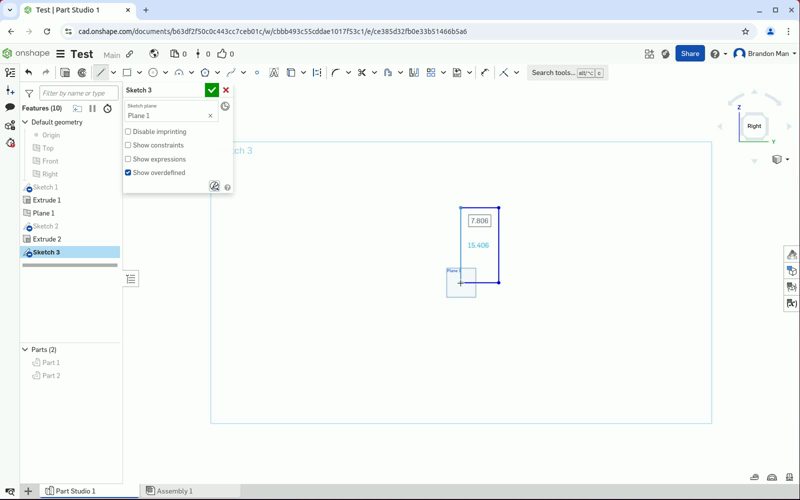
click(460, 282)
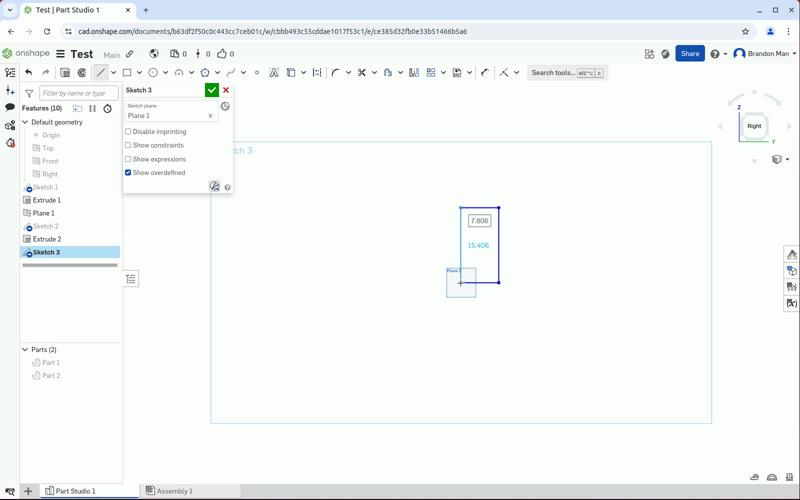
key(esc)
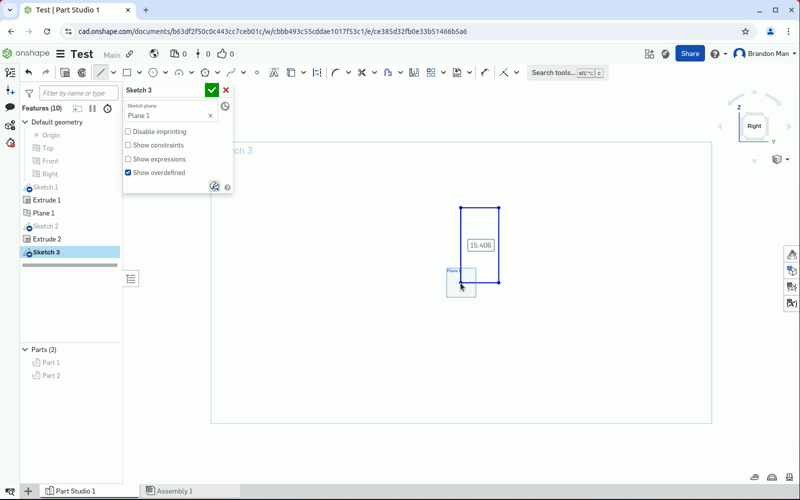
mouse_move(468, 259)
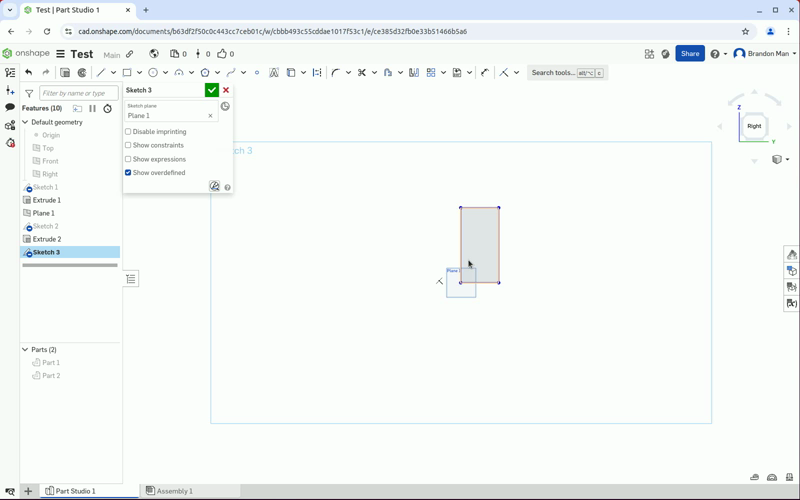
click(468, 259)
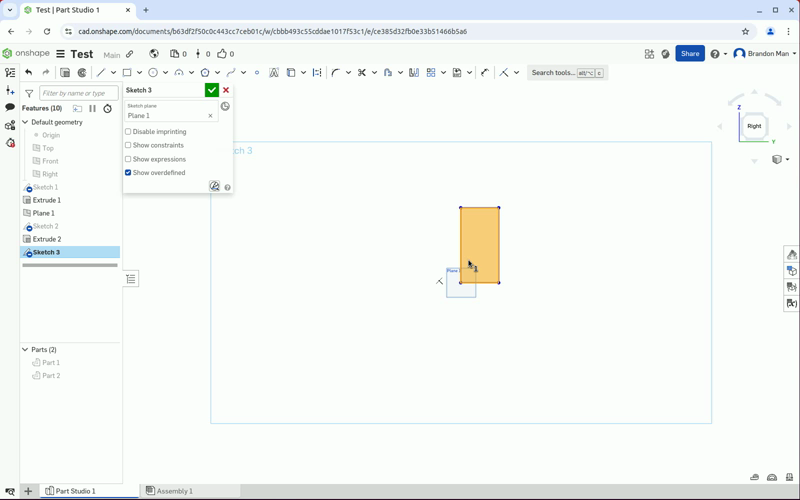
mouse_move(73, 352)
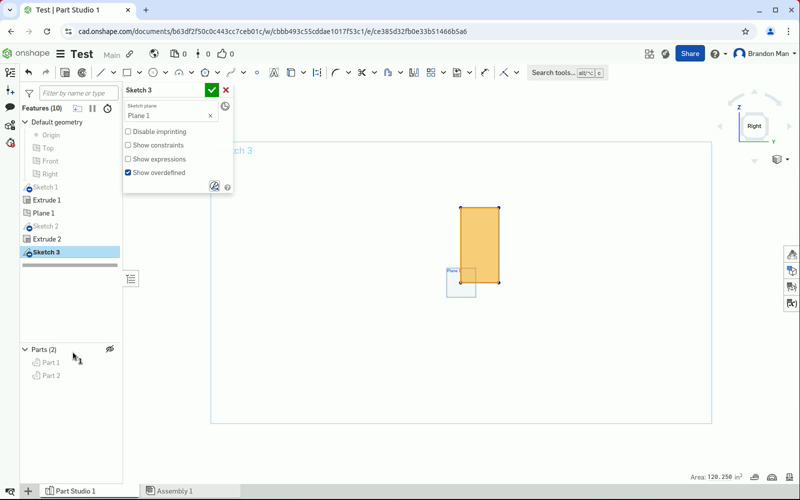
key(shift+y)
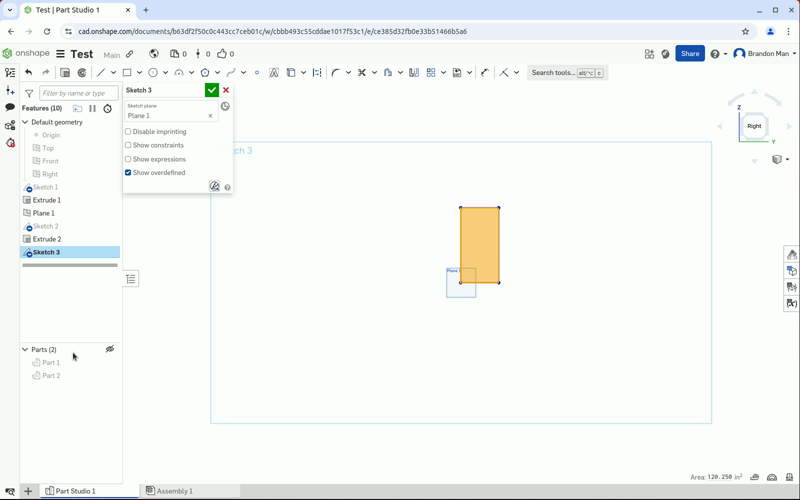
key(shift+e)
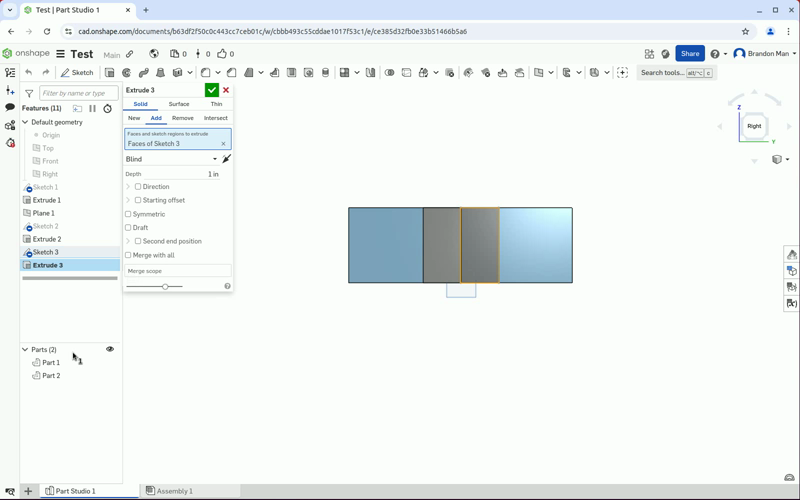
mouse_move(143, 106)
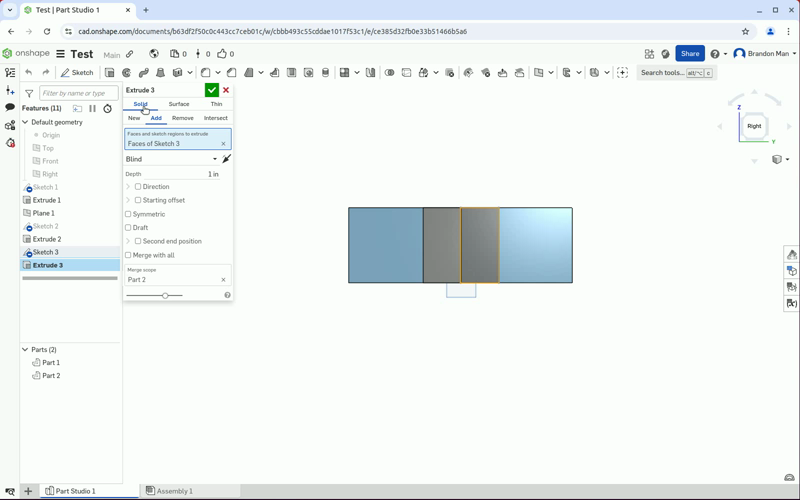
click(143, 106)
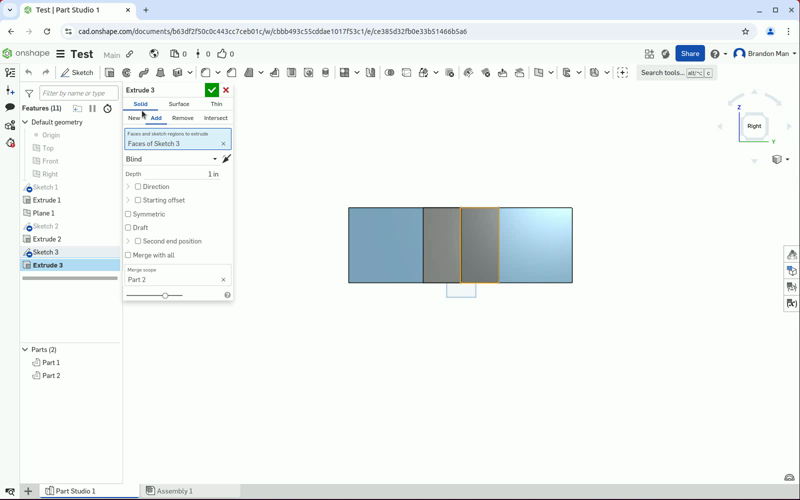
mouse_move(137, 120)
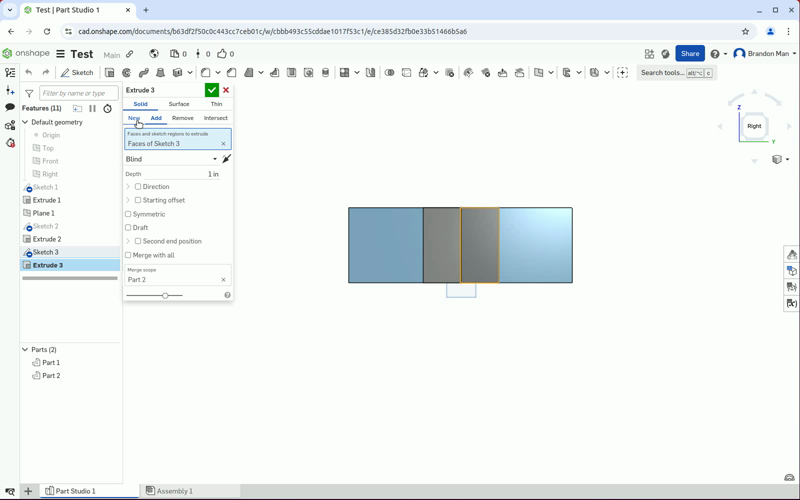
click(137, 120)
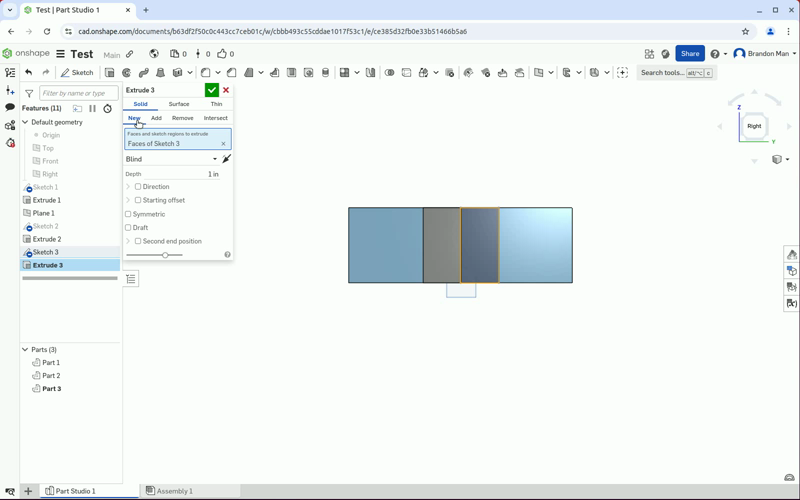
key(tab, 4)
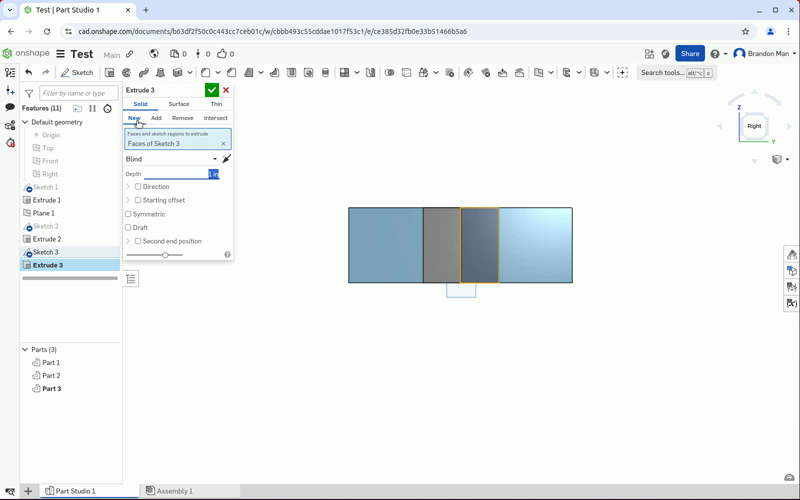
text(15.405)
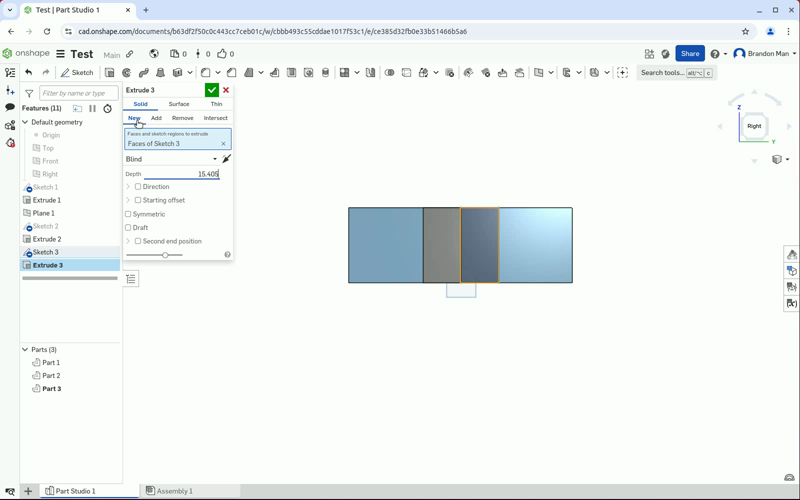
key(enter)
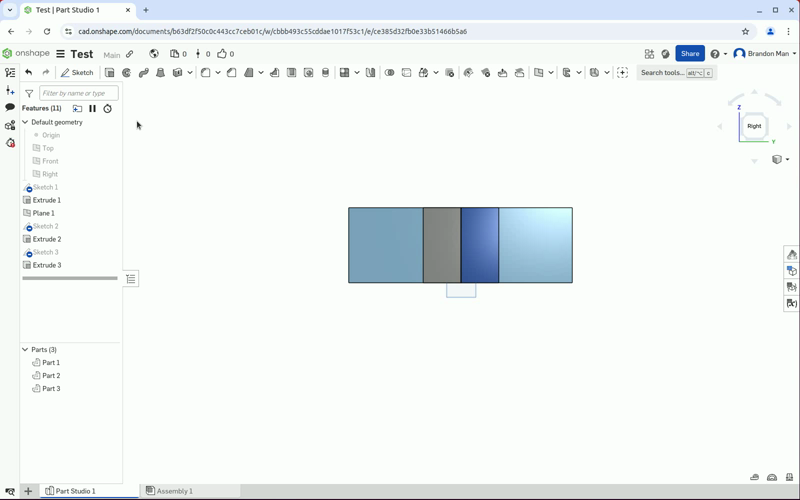
key(shift+h)
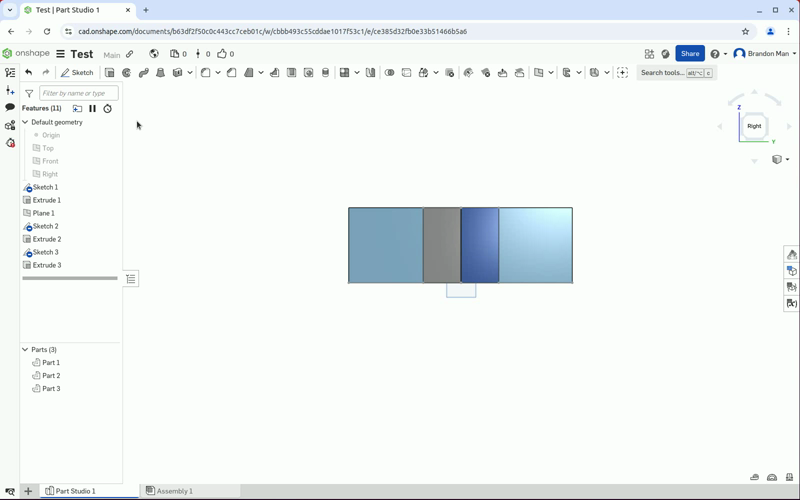
key(shift+h)
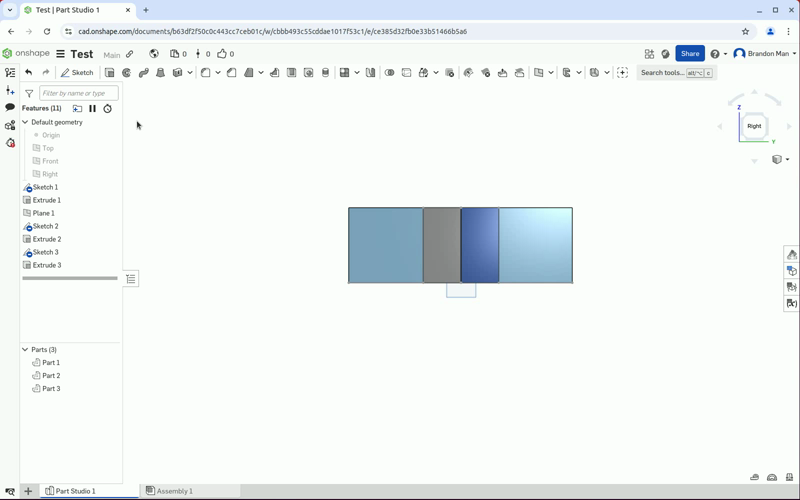
key(shift+7)
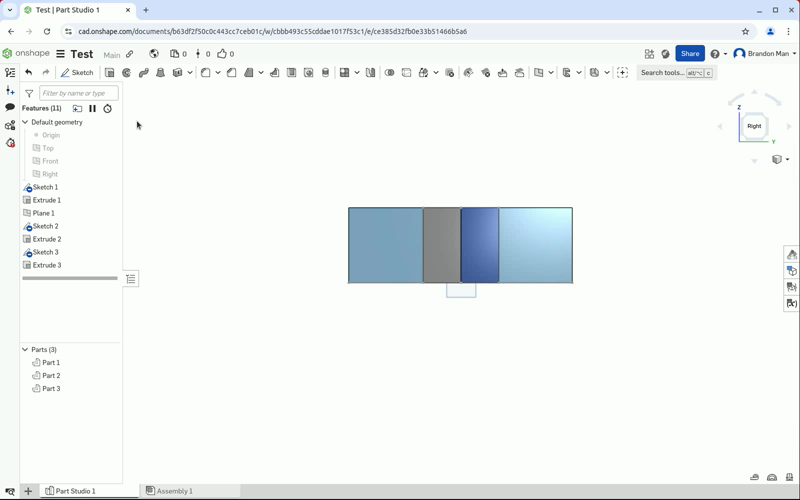
key(right, 2)
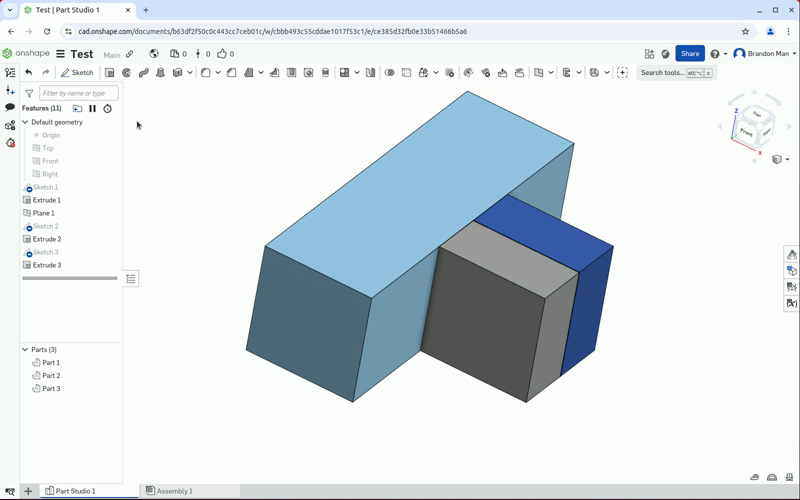
key(down, 2)
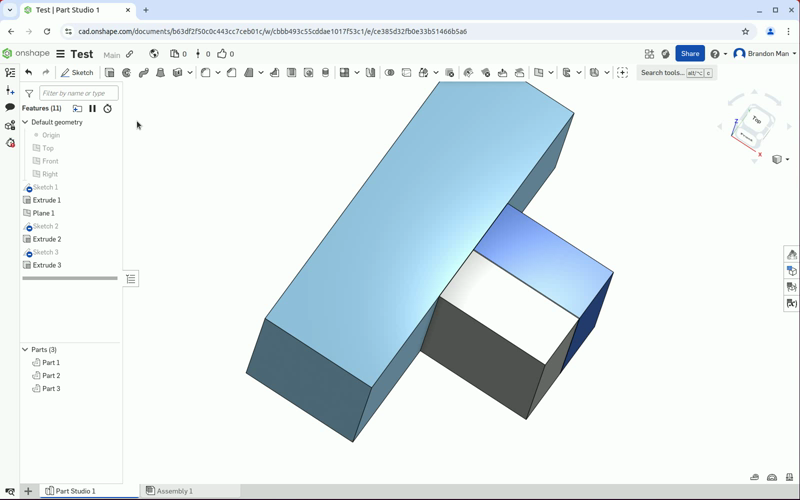
key(up, 2)
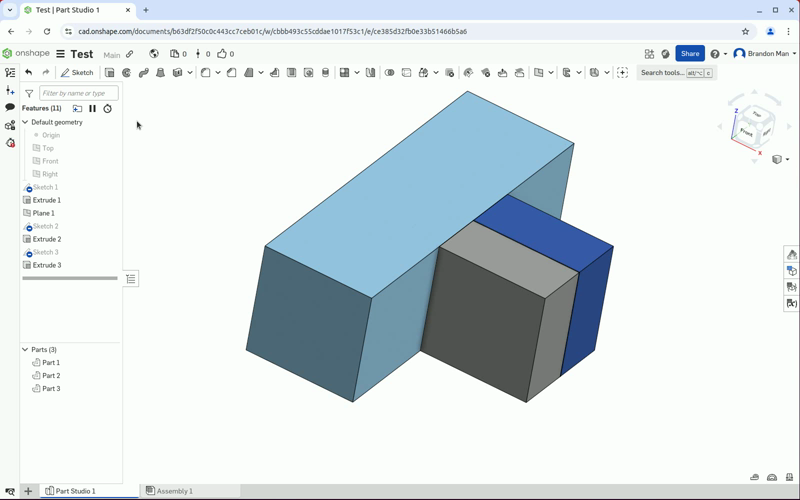
key(left, 2)
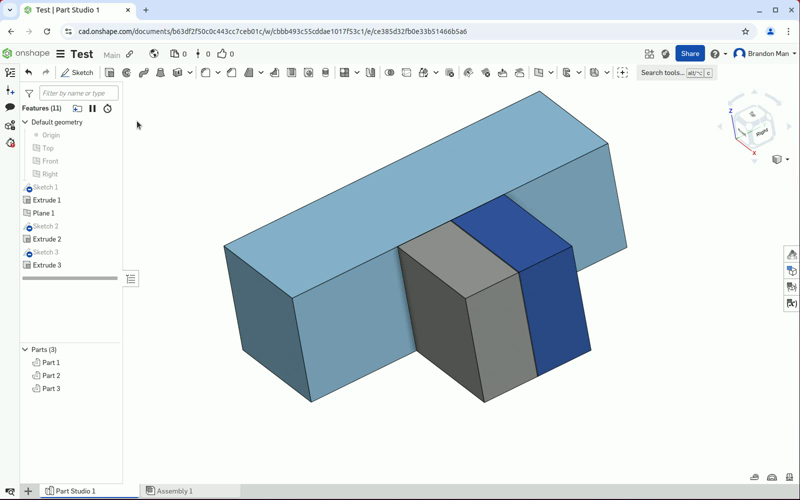
mouse_move(73, 189)
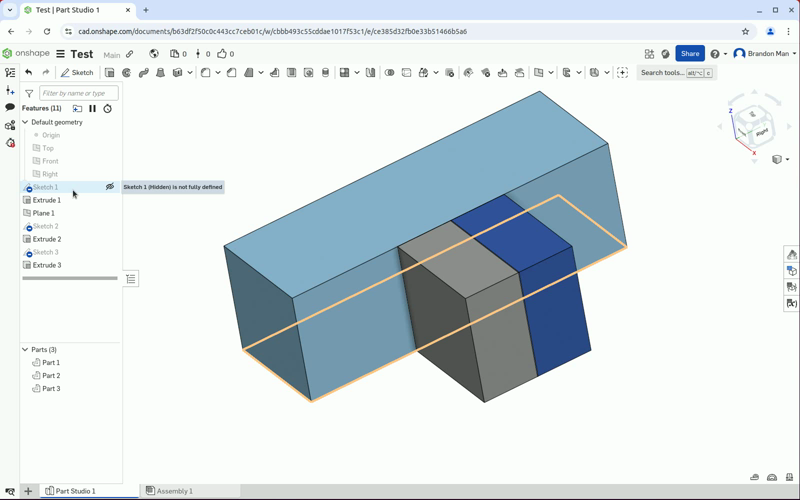
click(73, 189)